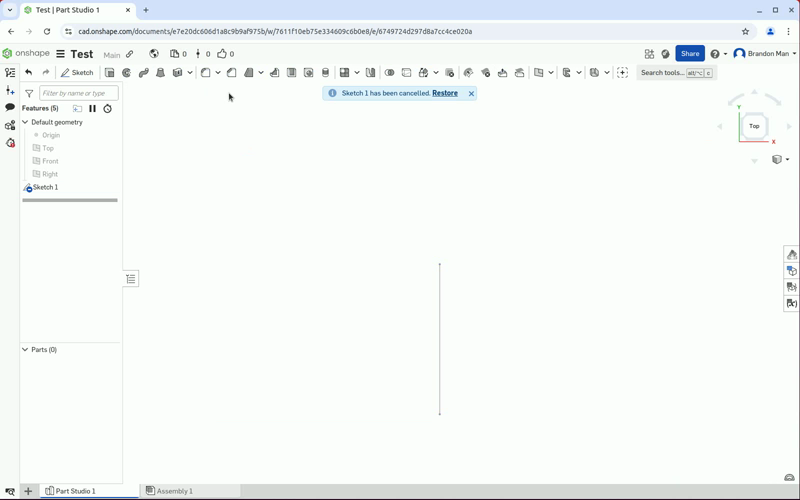
key(shift+h)
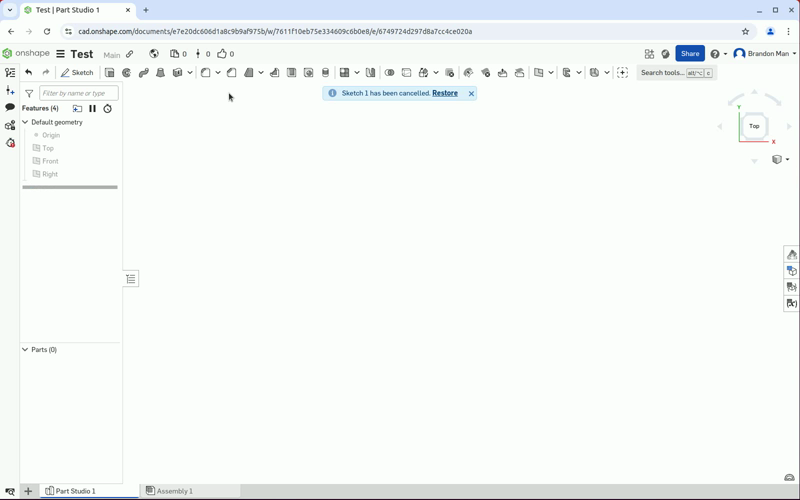
key(shift+s)
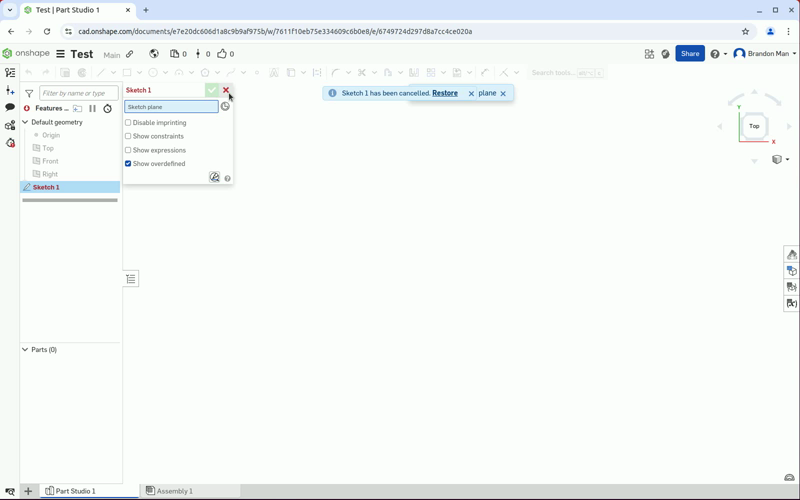
mouse_move(73, 150)
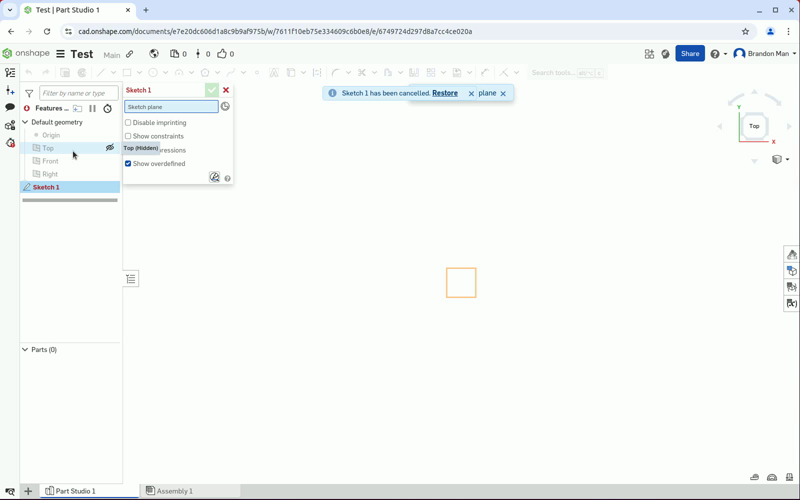
click(73, 150)
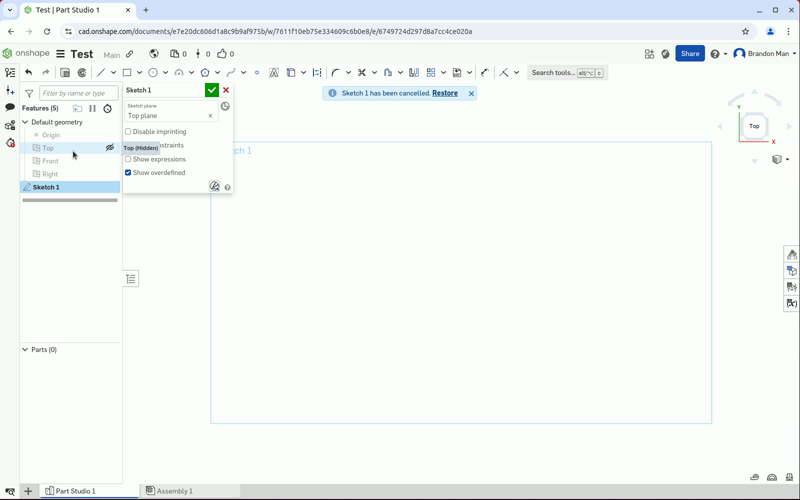
mouse_move(73, 352)
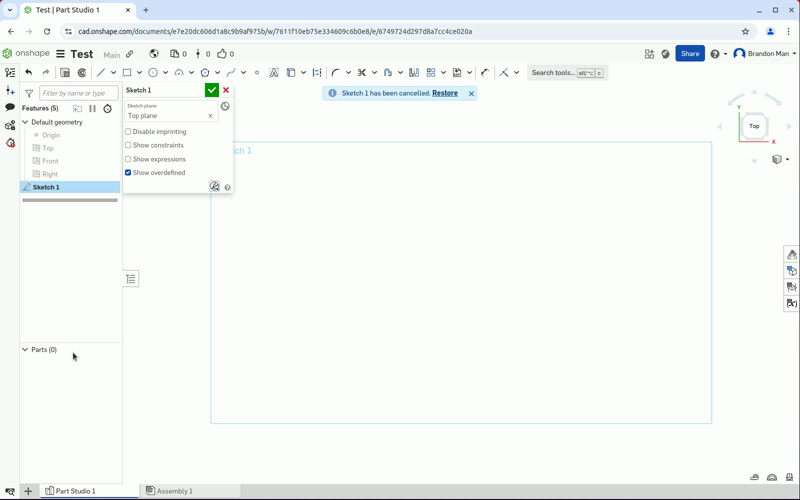
key(y)
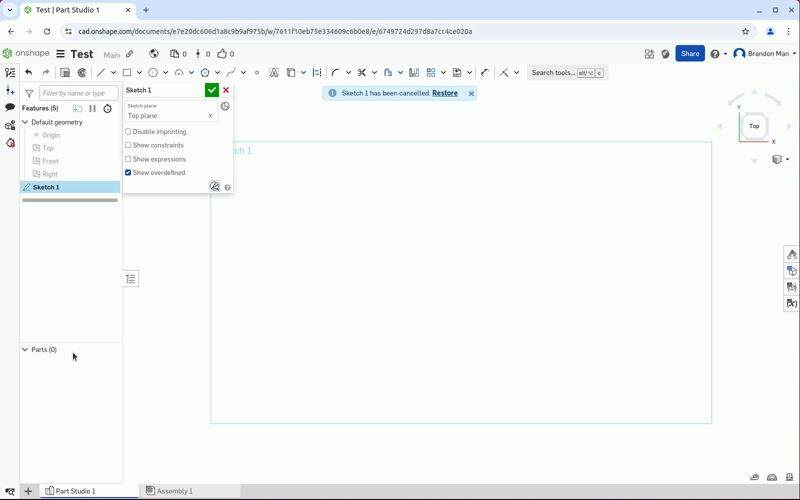
key(c)
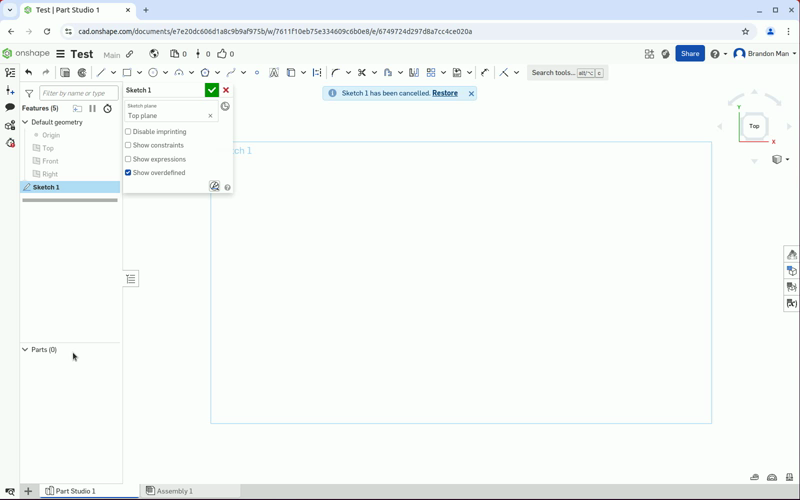
key_down(shift)
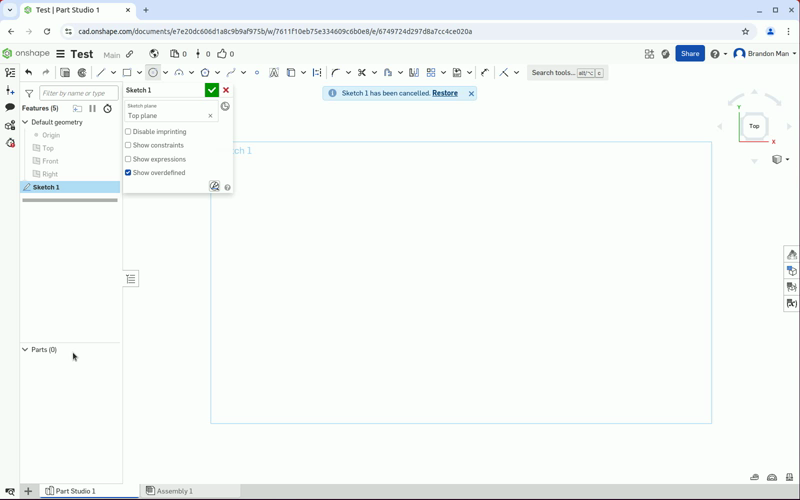
mouse_move(460, 282)
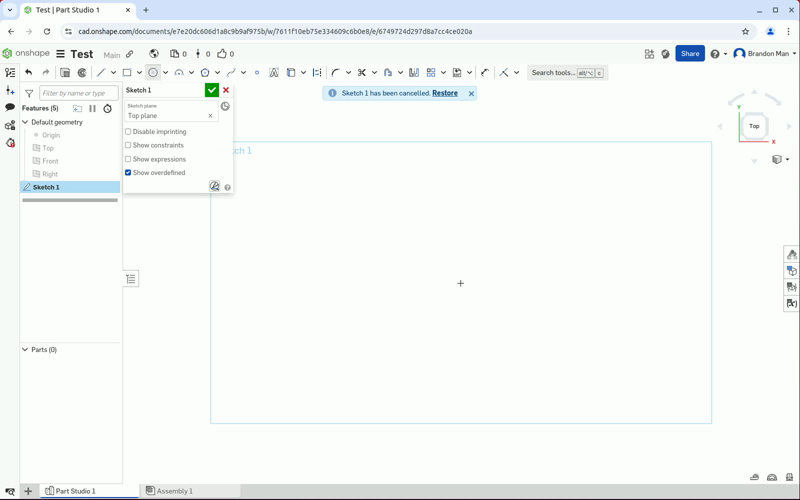
click(460, 282)
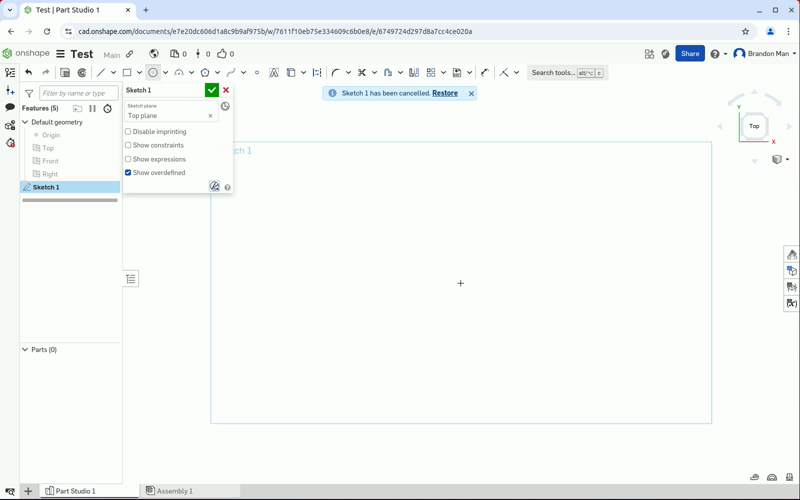
key_up(shift)
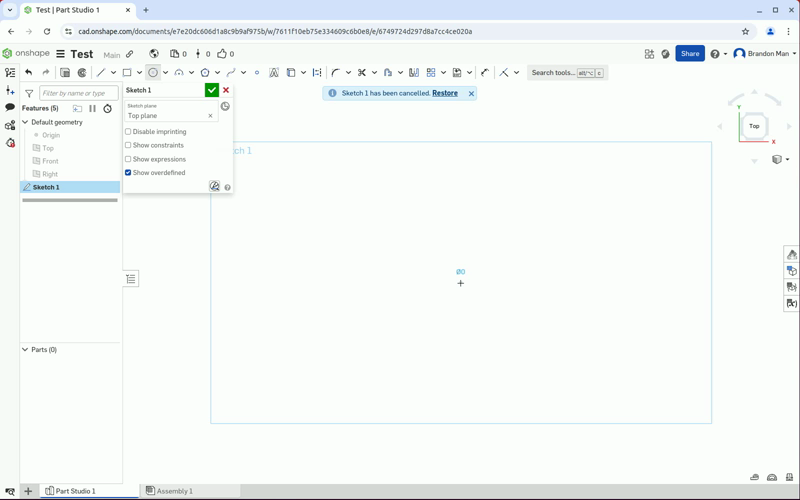
mouse_move(471, 282)
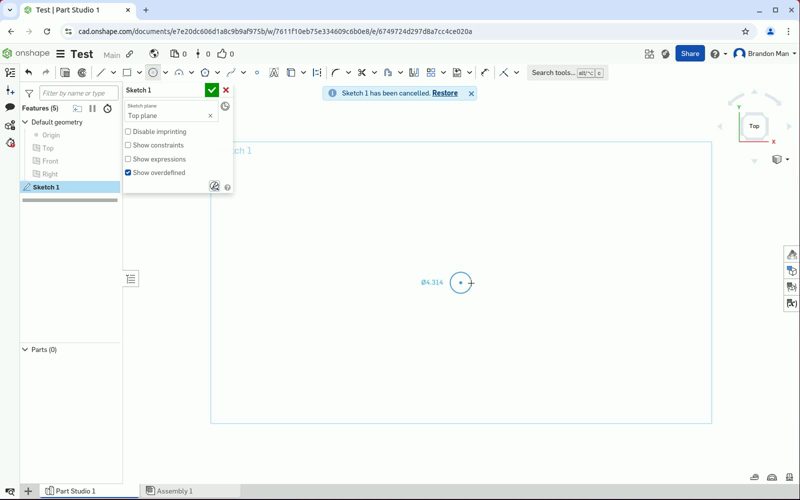
click(471, 282)
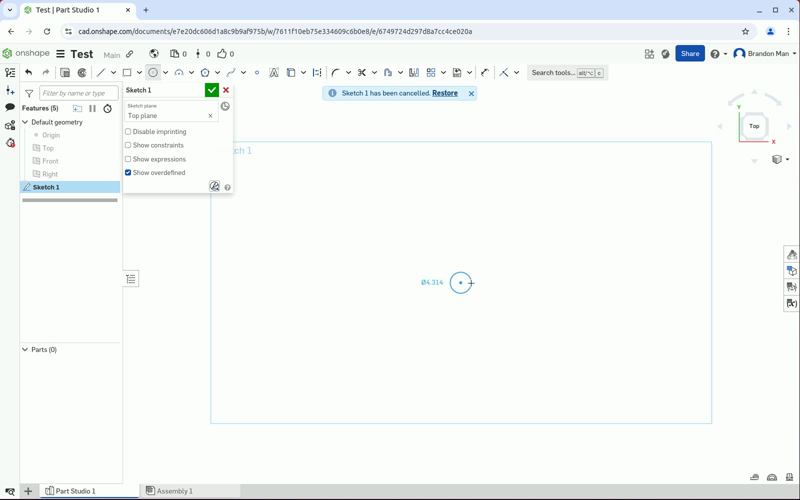
key(esc)
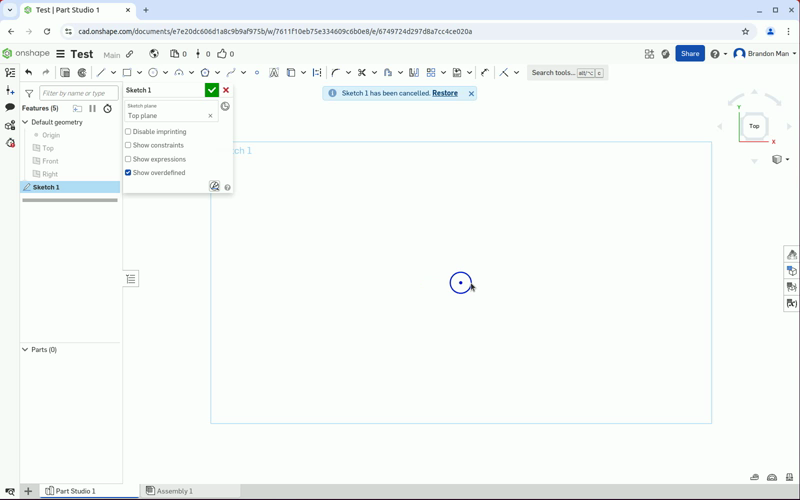
key(c)
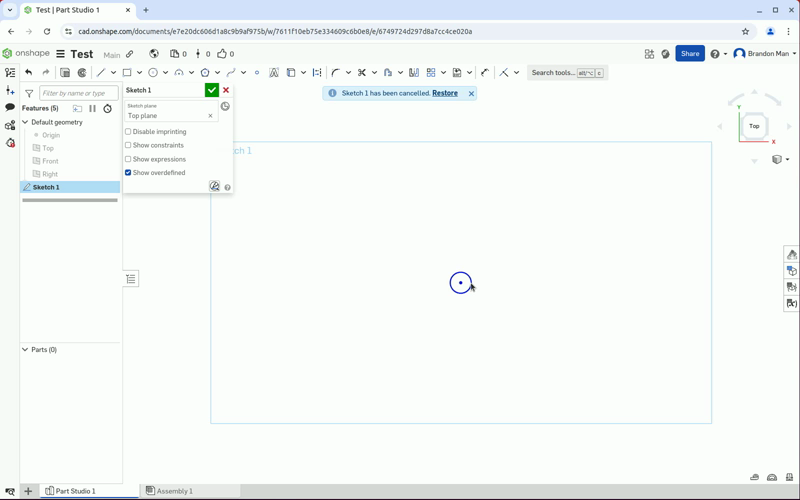
key_down(shift)
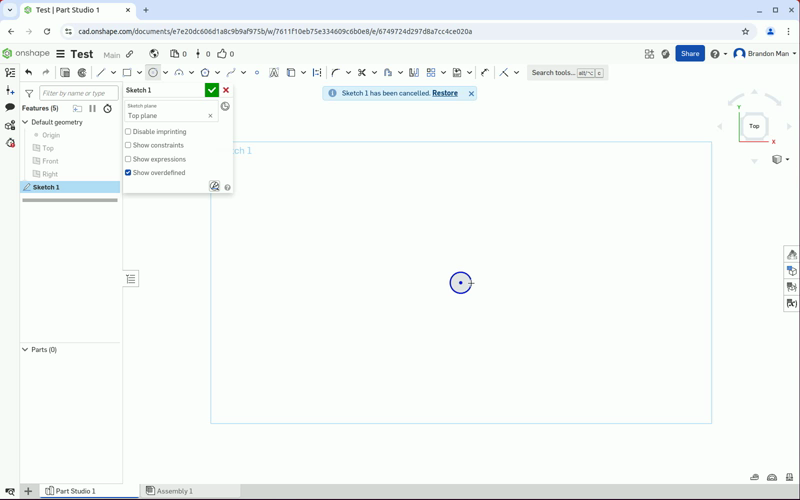
mouse_move(460, 282)
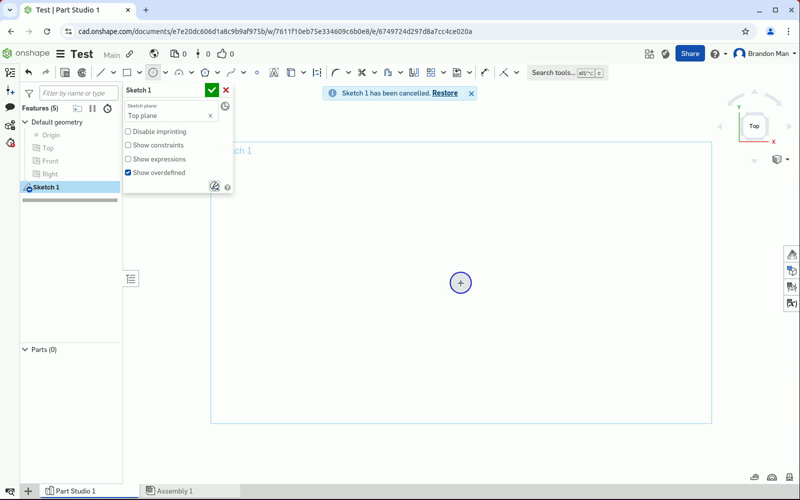
click(460, 282)
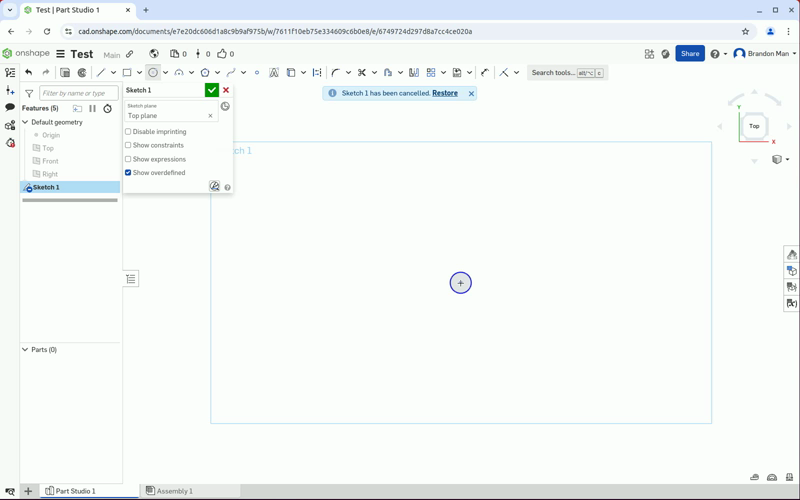
key_up(shift)
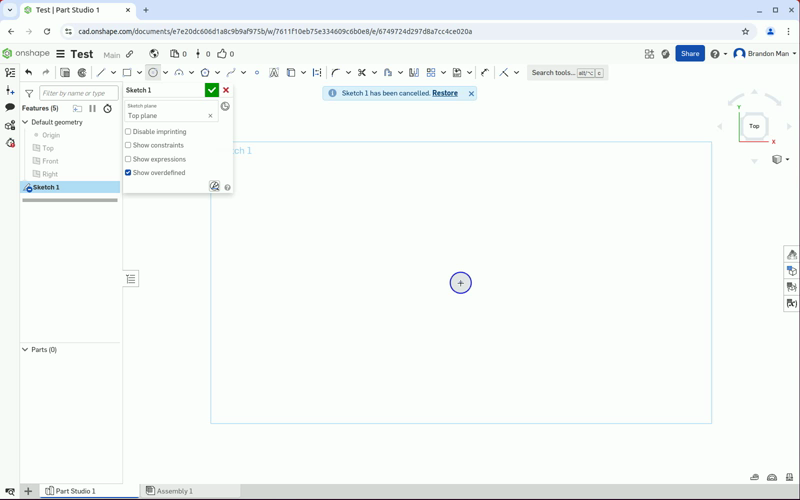
mouse_move(466, 282)
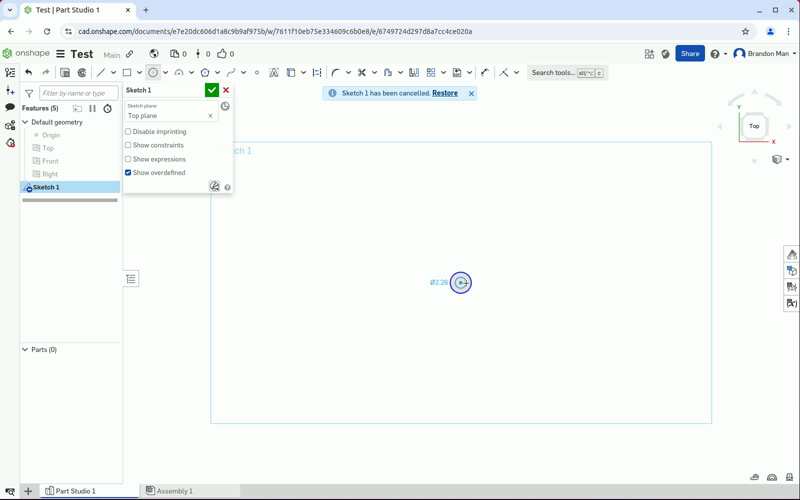
click(466, 282)
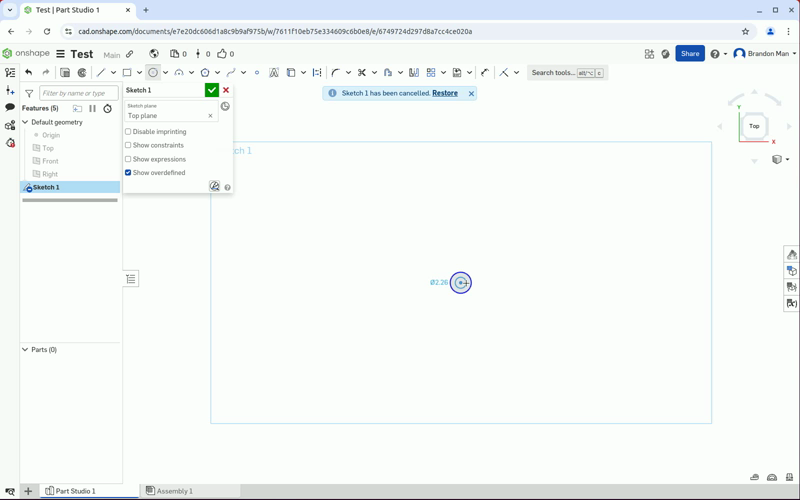
key(esc)
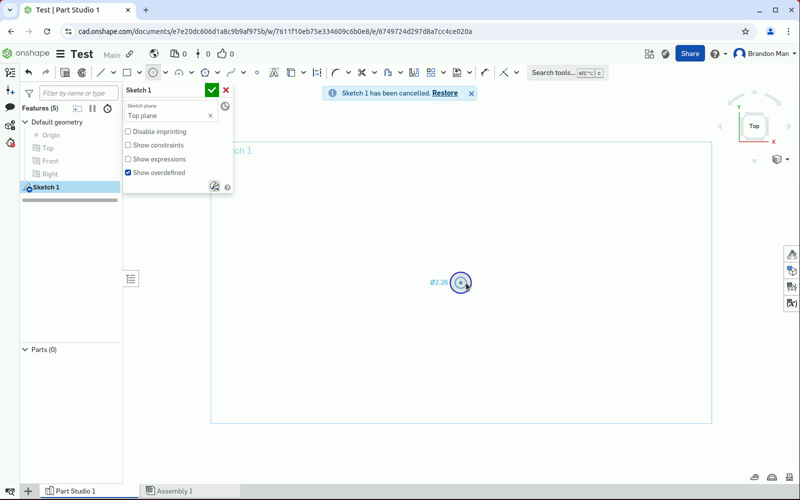
mouse_move(454, 283)
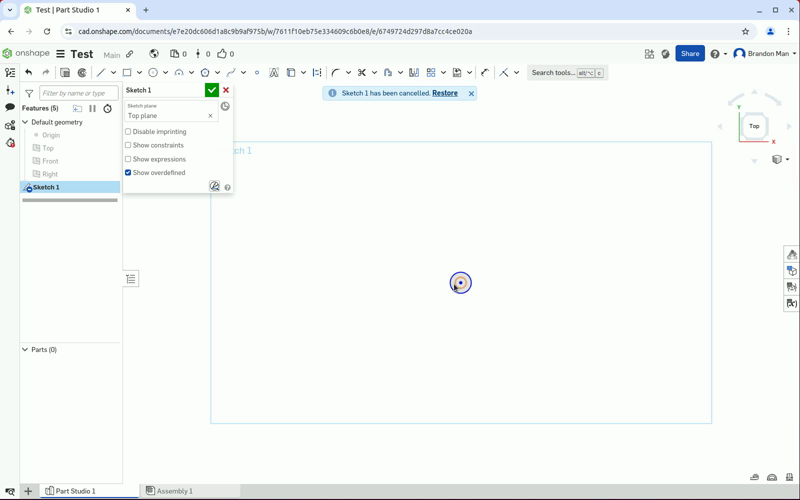
scroll(6)
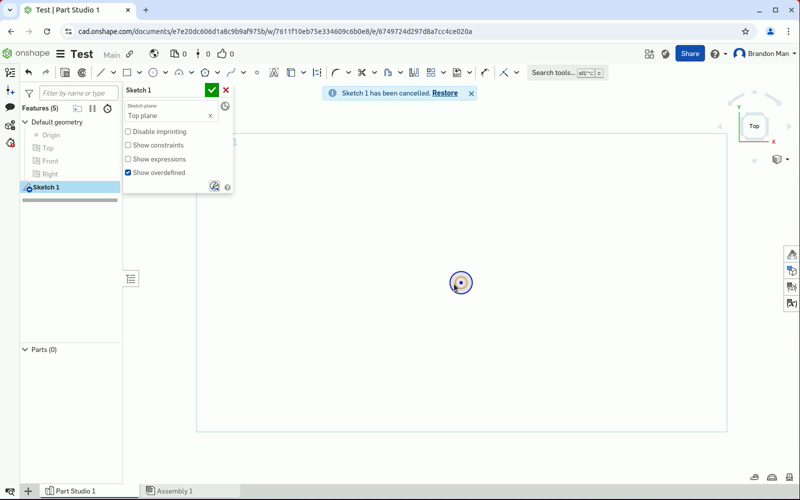
scroll(6)
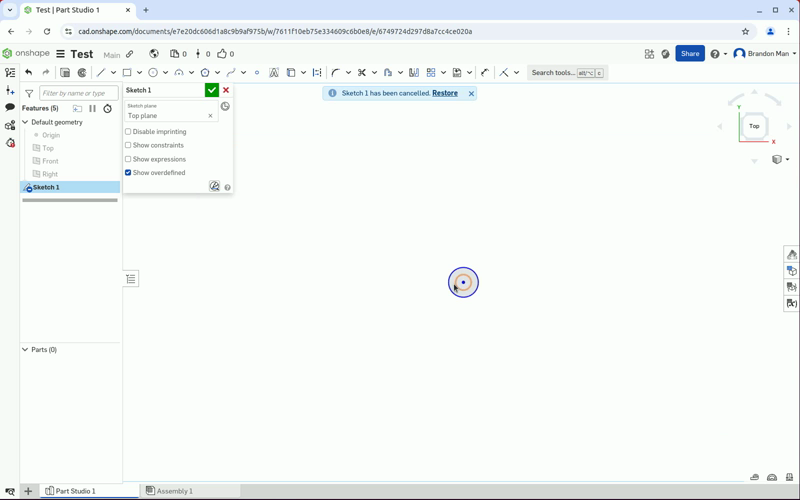
scroll(6)
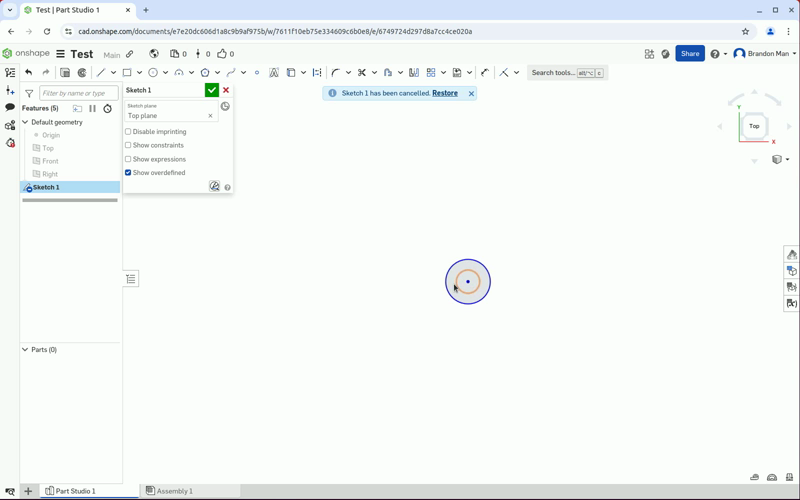
scroll(6)
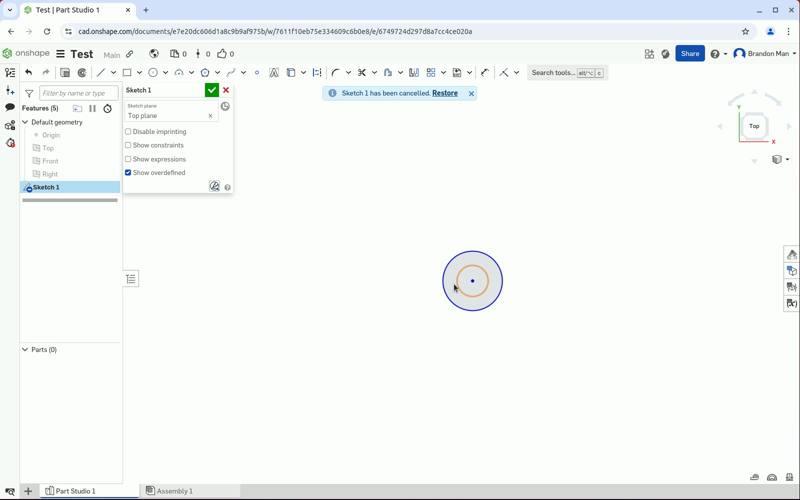
scroll(6)
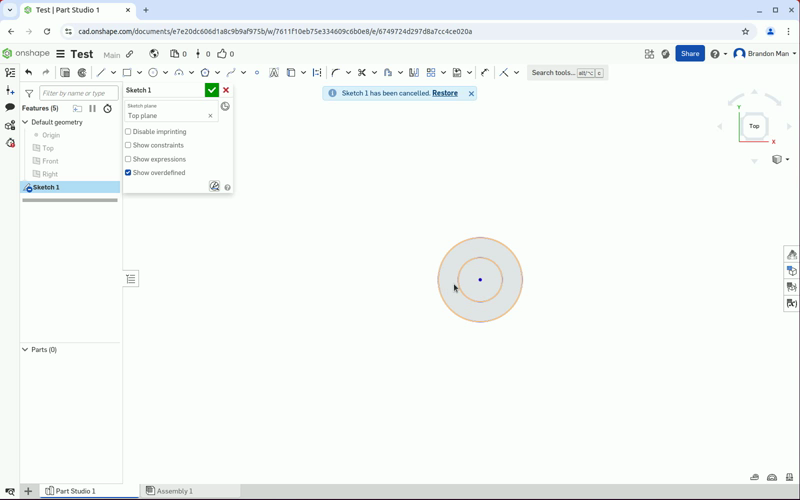
scroll(6)
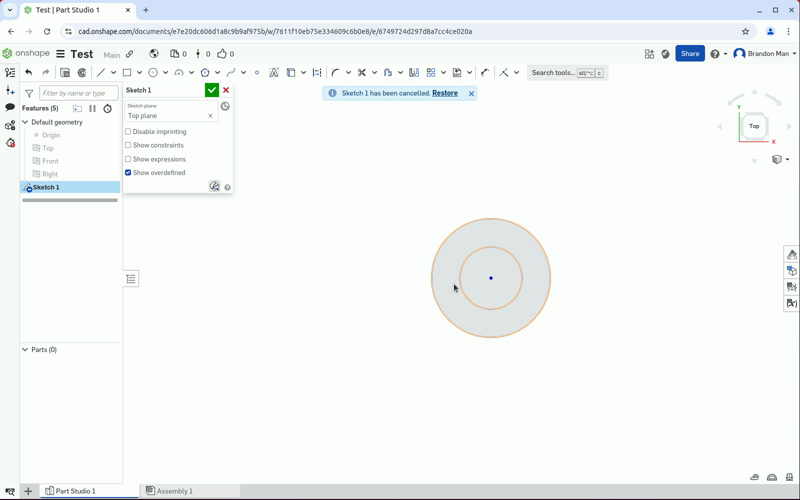
scroll(6)
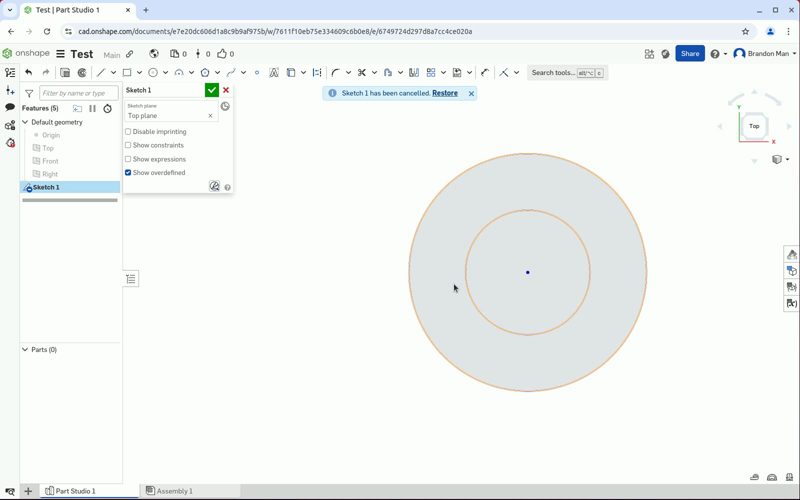
click(454, 283)
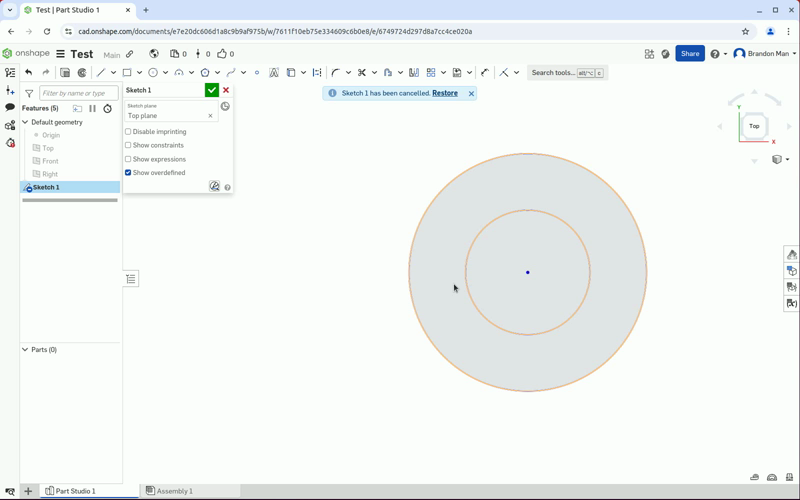
scroll(-6)
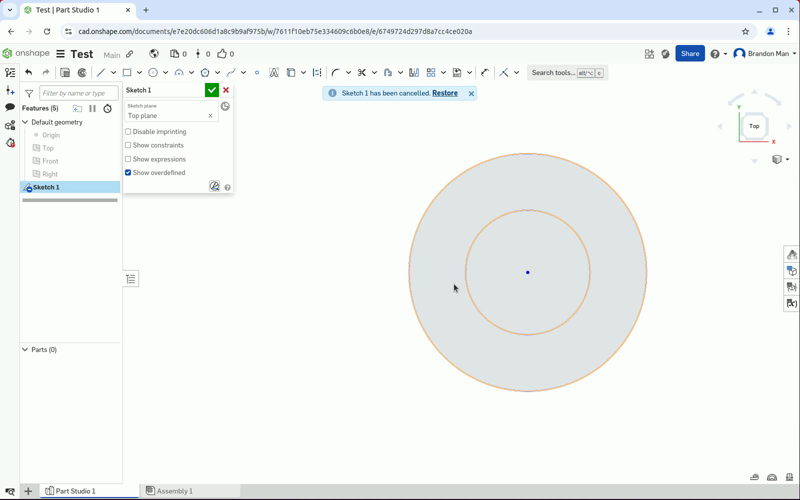
scroll(-6)
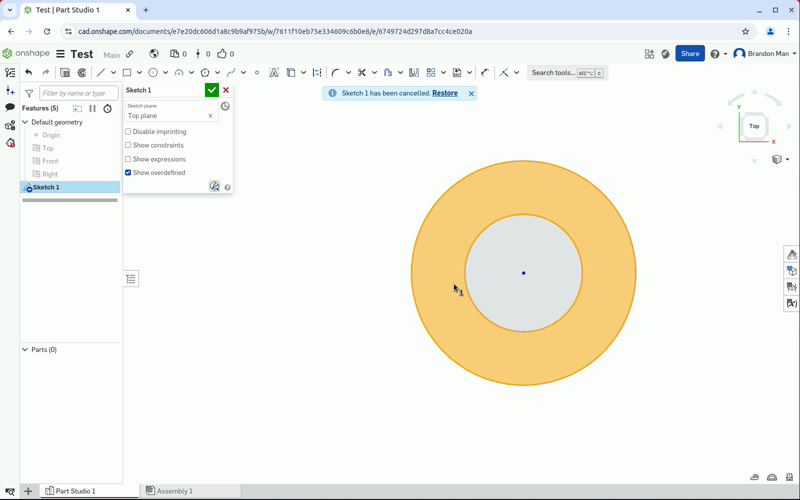
scroll(-6)
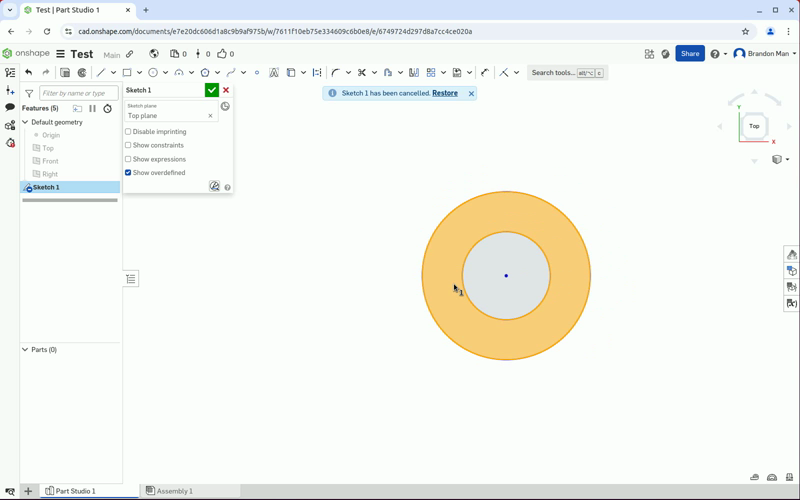
scroll(-6)
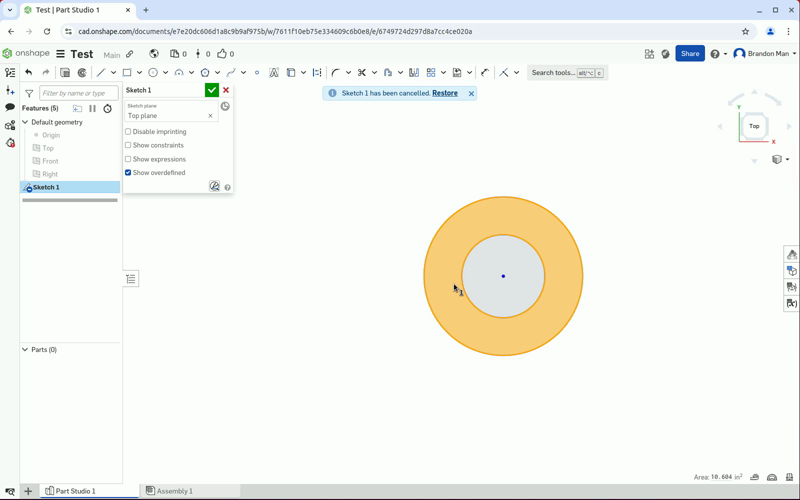
scroll(-6)
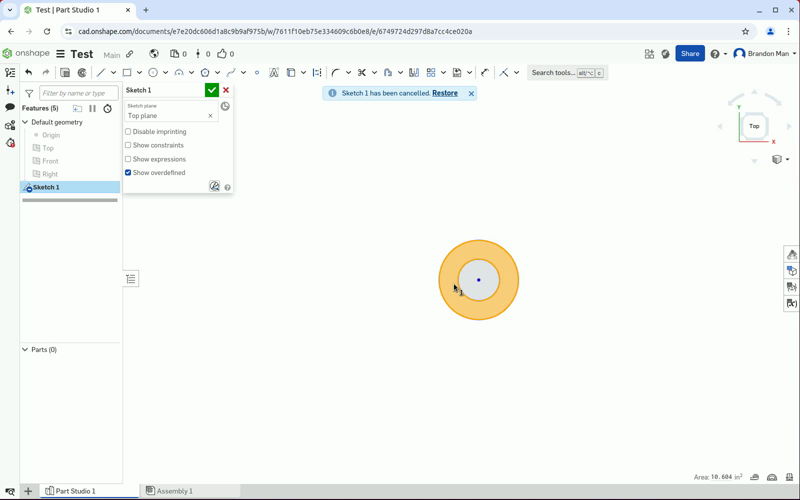
scroll(-6)
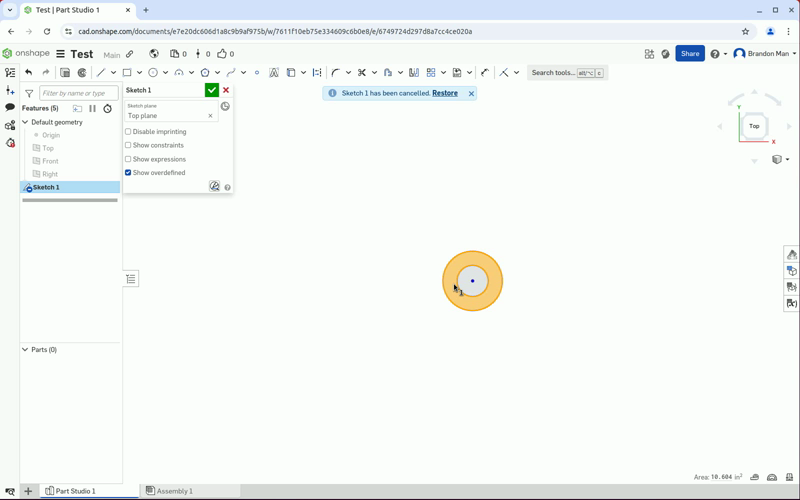
scroll(-6)
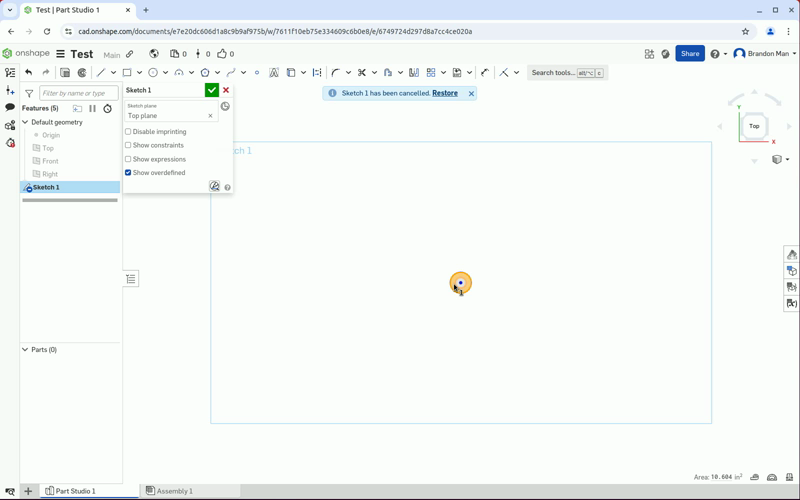
mouse_move(73, 352)
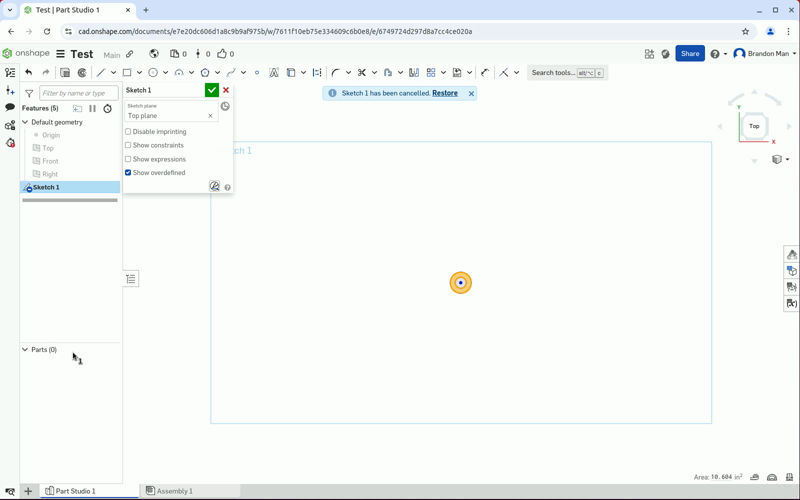
key(shift+y)
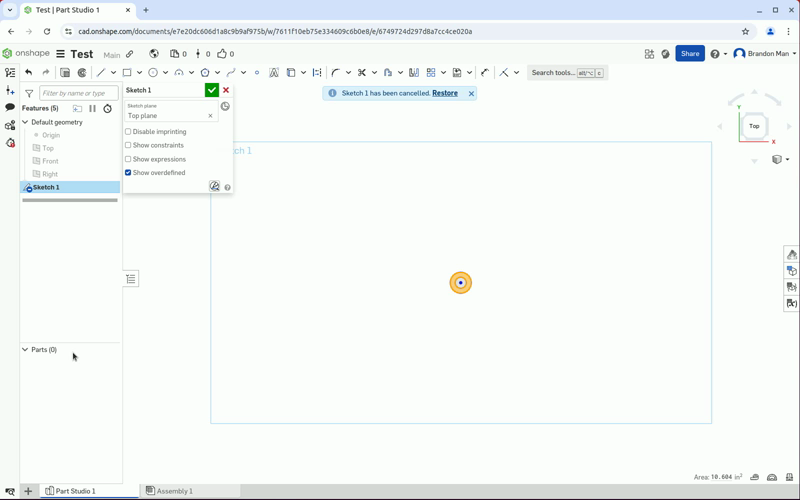
key(shift+e)
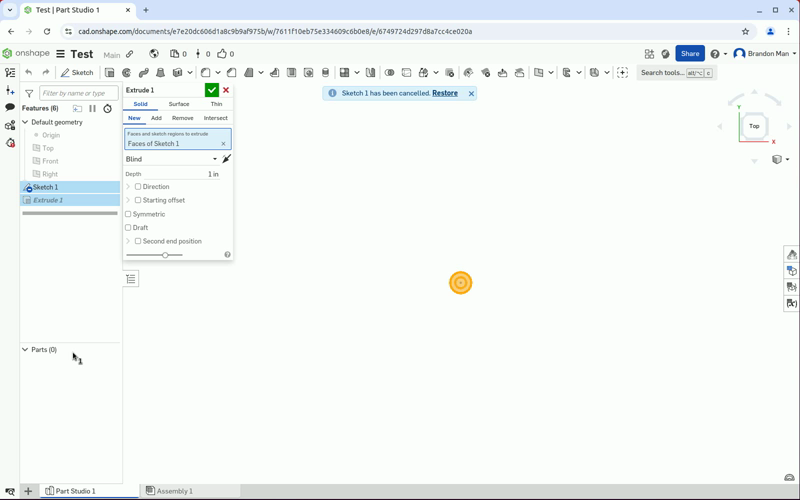
mouse_move(143, 106)
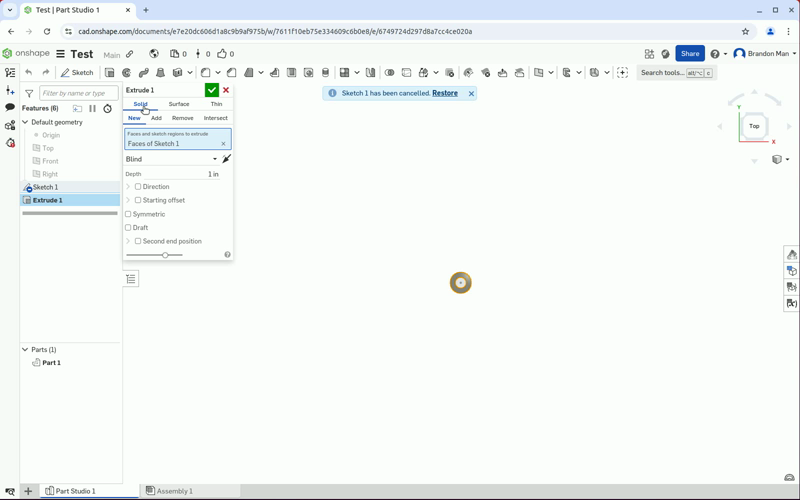
click(143, 106)
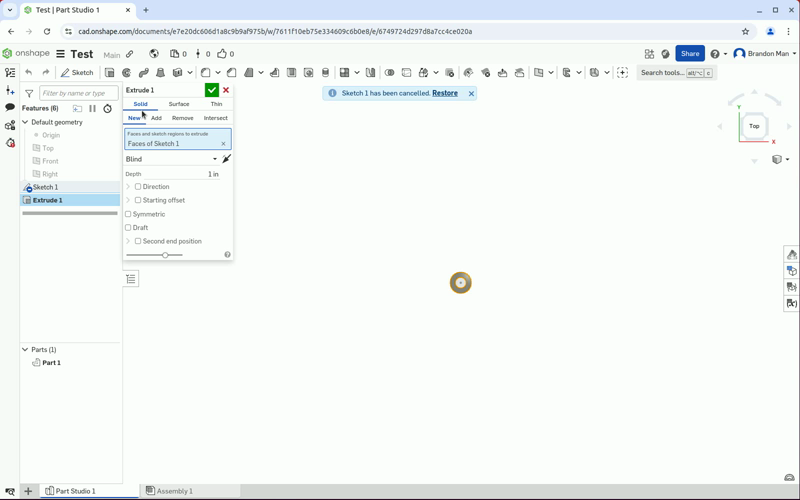
mouse_move(137, 120)
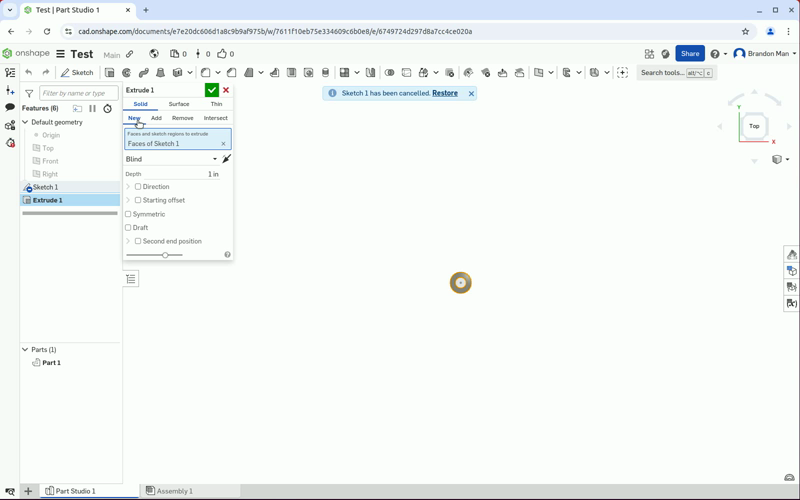
click(137, 120)
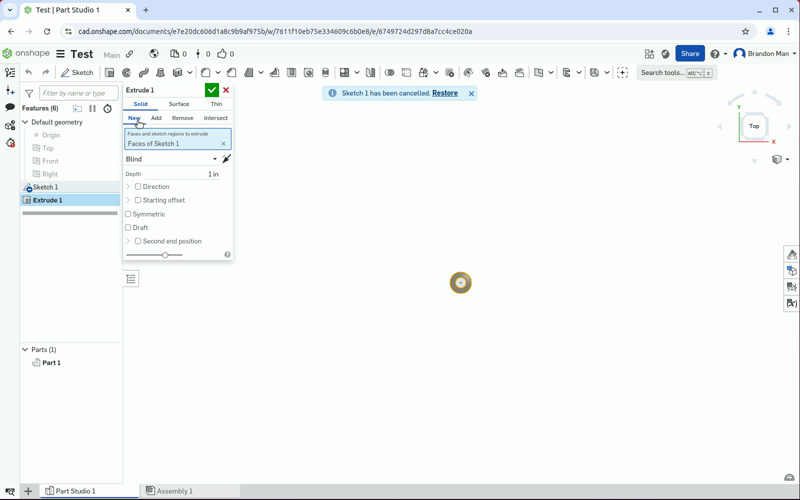
key(tab, 4)
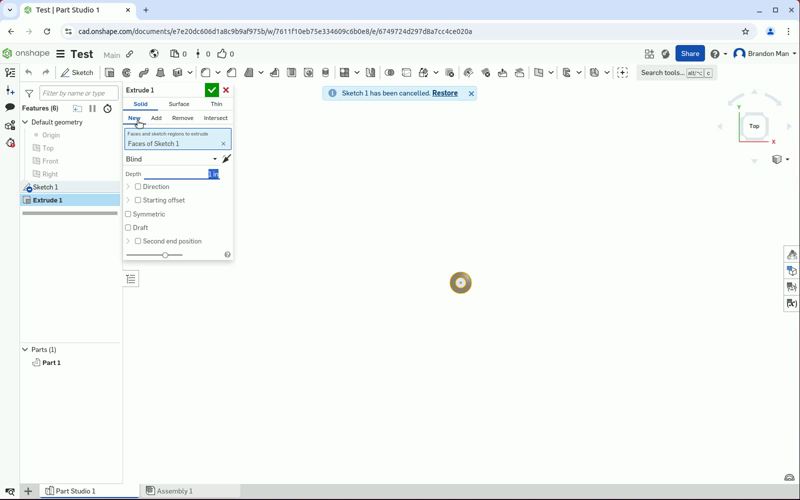
text(10.351)
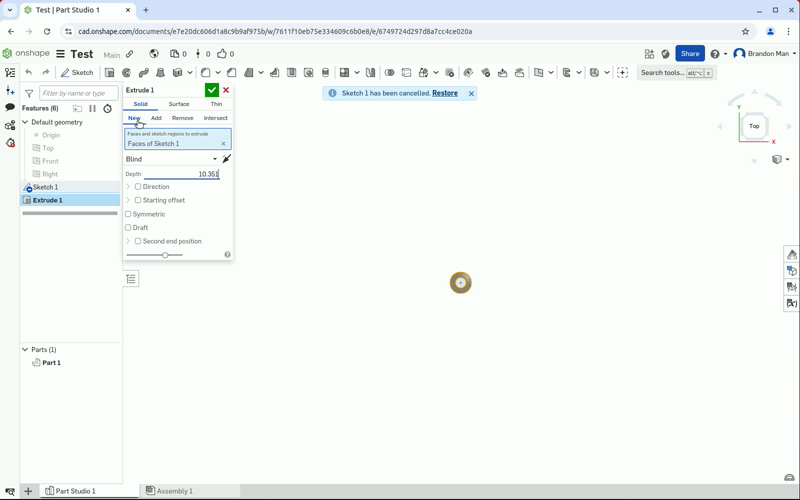
key(enter)
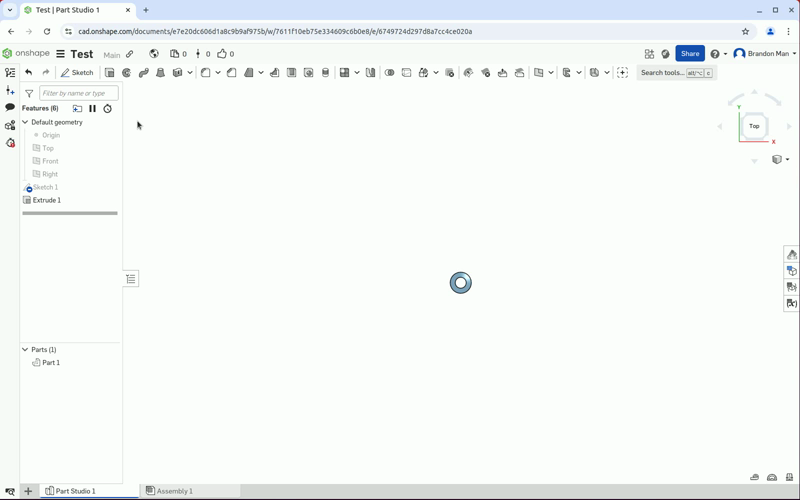
key(shift+h)
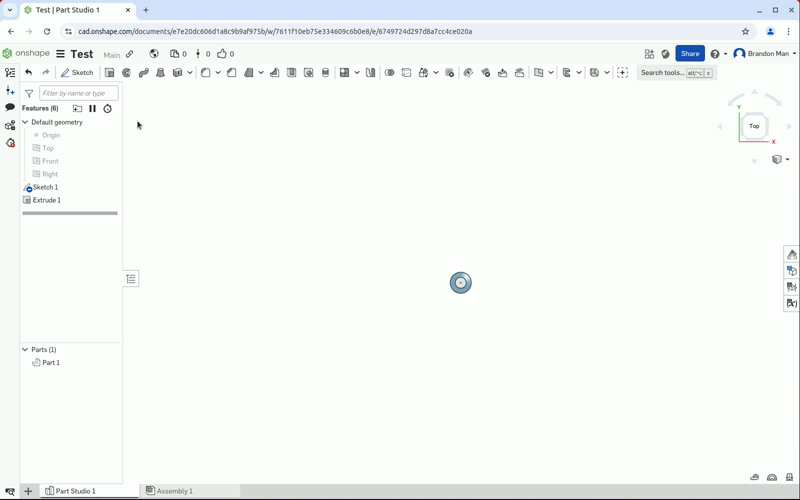
key(shift+h)
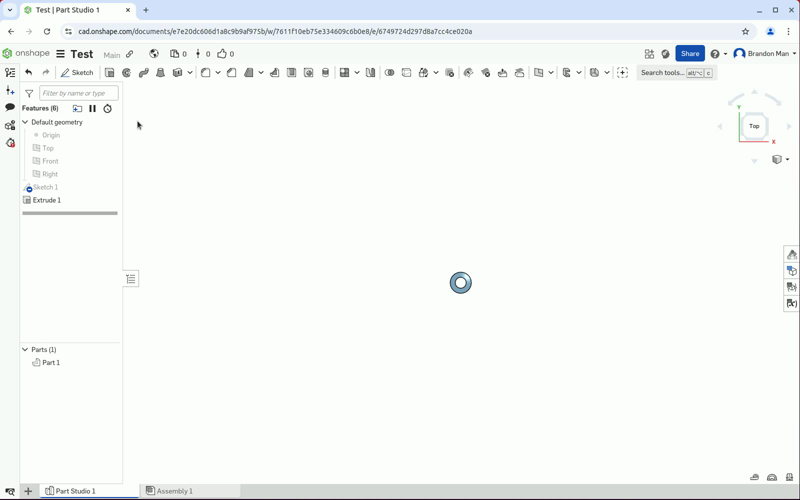
mouse_move(73, 189)
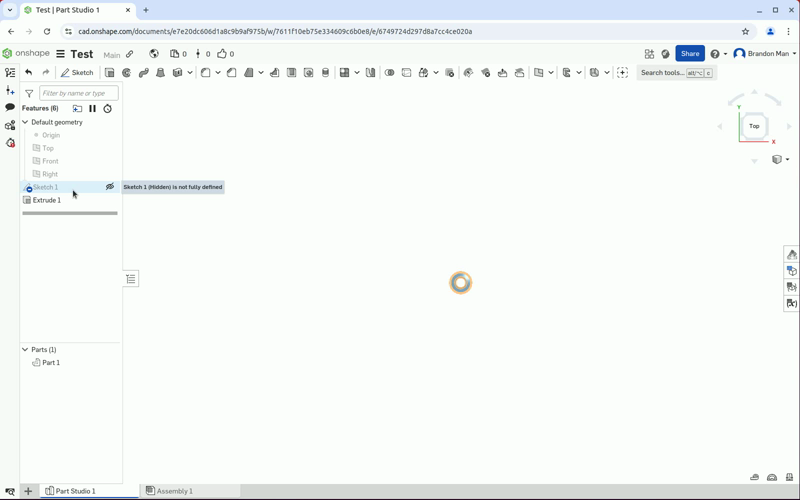
click(73, 189)
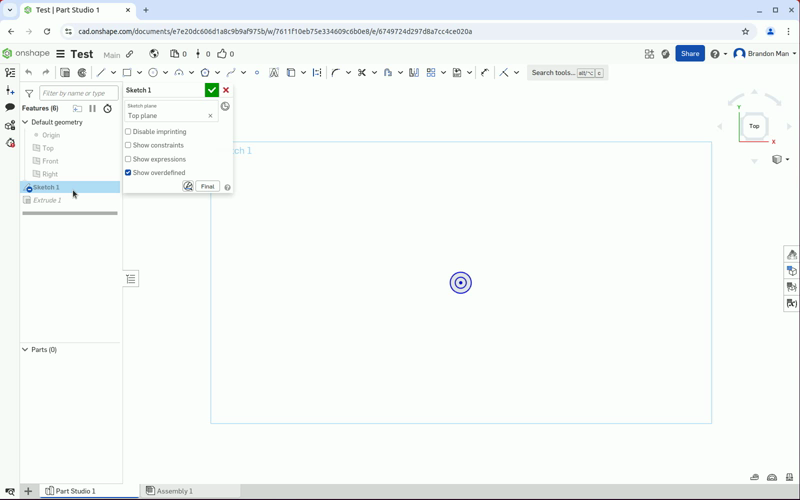
mouse_move(229, 92)
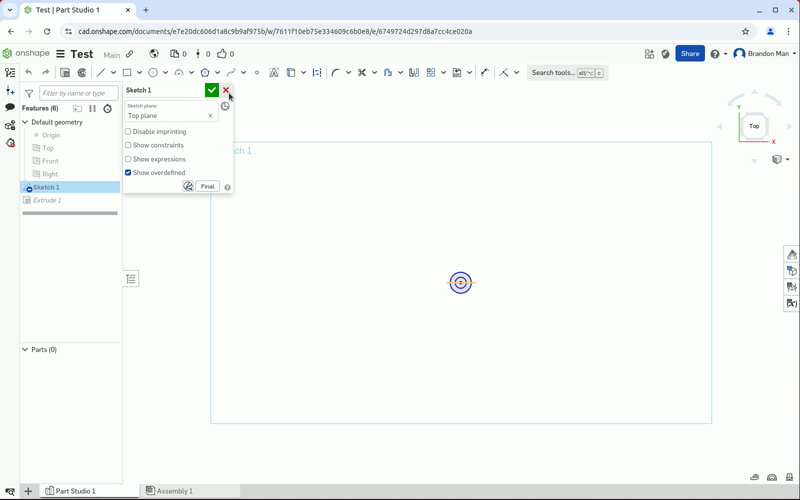
click(229, 92)
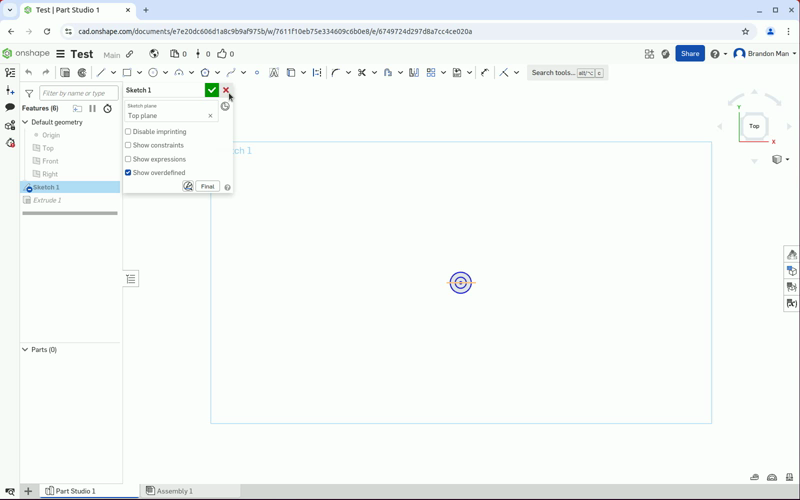
key(shift+s)
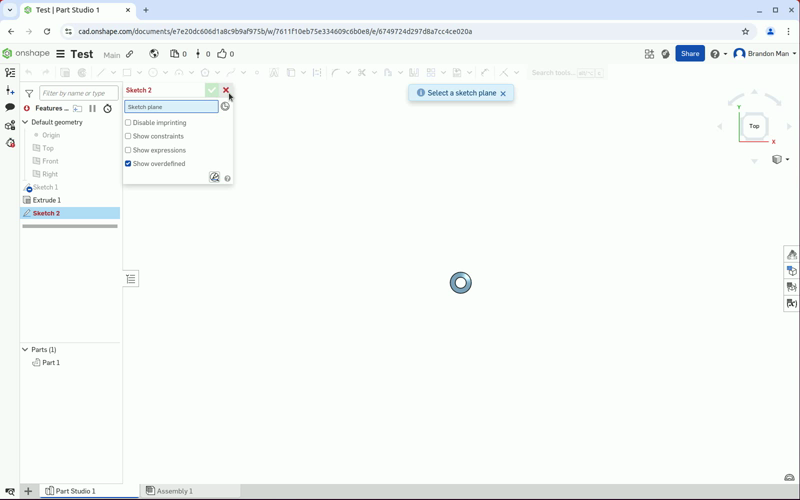
mouse_move(73, 150)
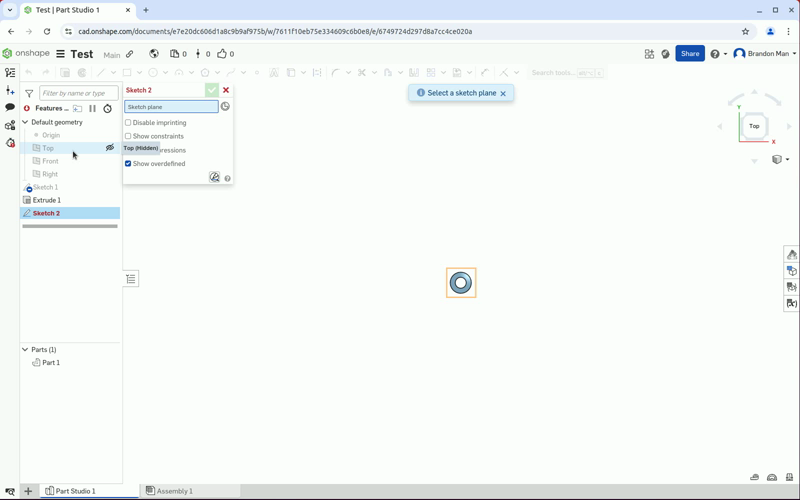
click(73, 150)
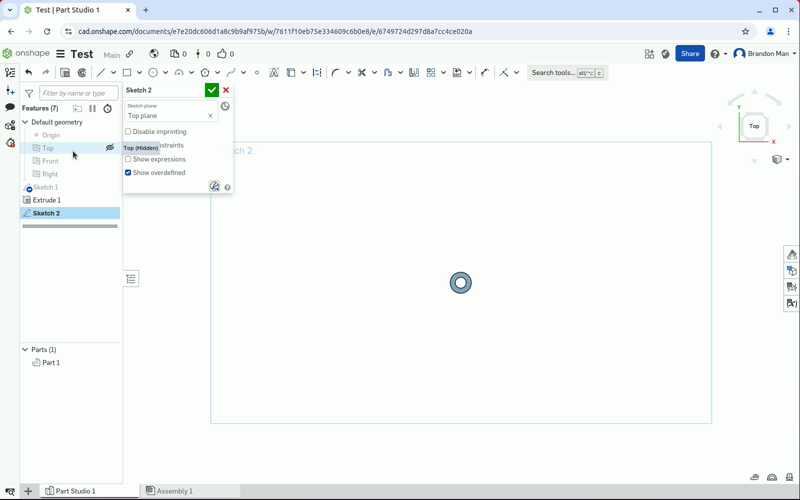
mouse_move(73, 352)
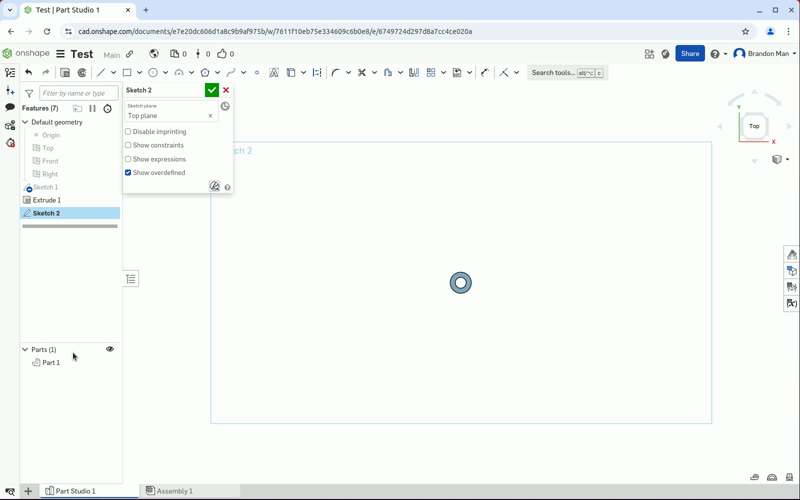
key(y)
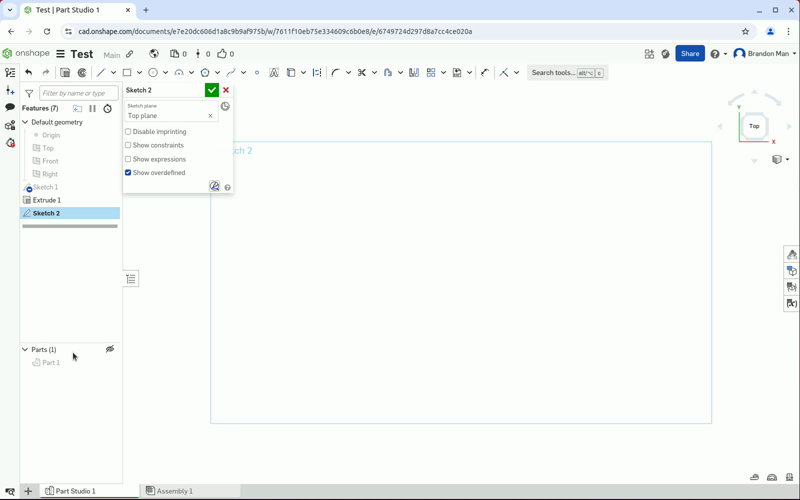
key(l)
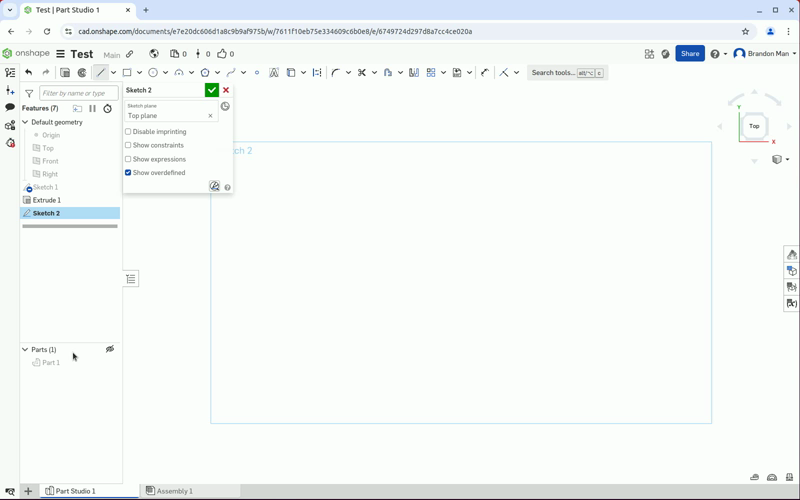
key_down(shift)
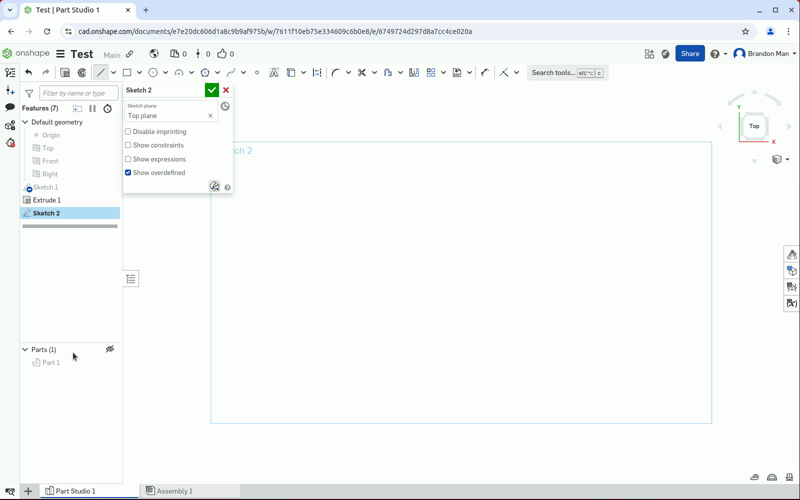
mouse_move(348, 282)
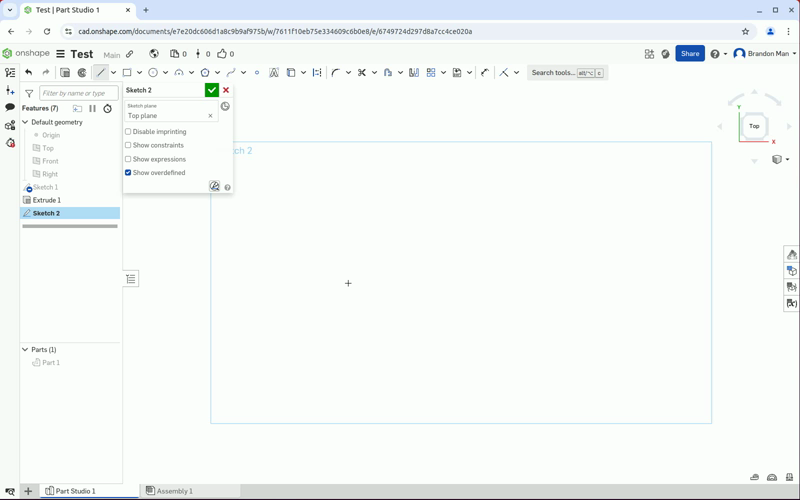
click(348, 282)
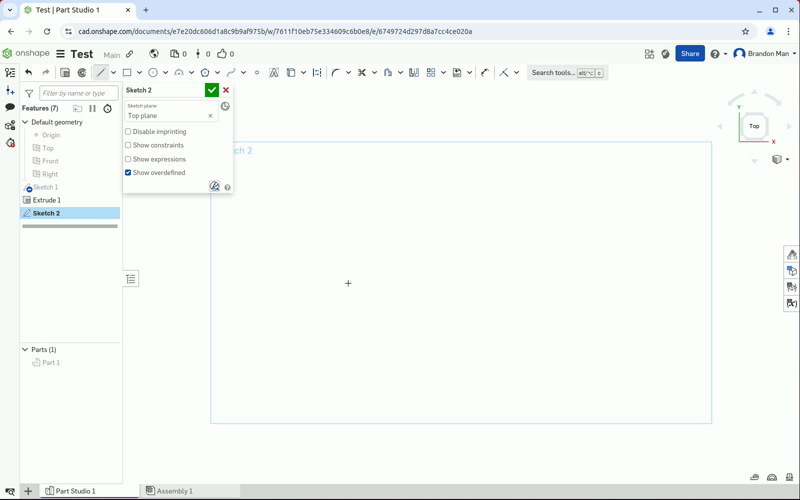
key_up(shift)
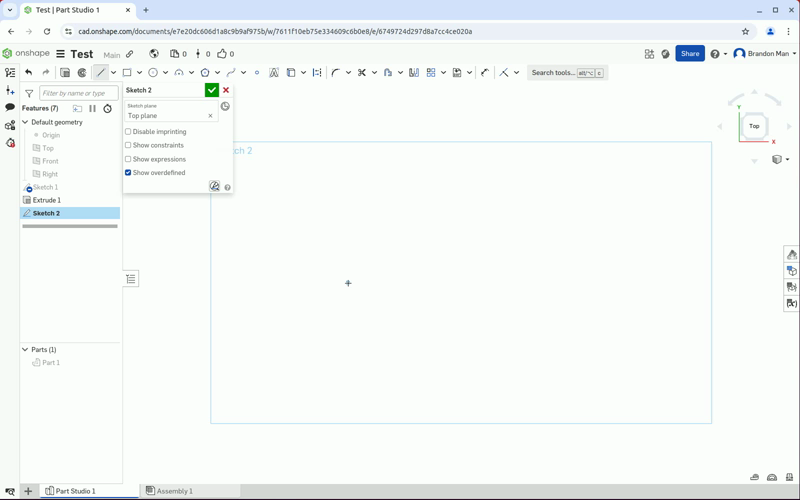
key_down(shift)
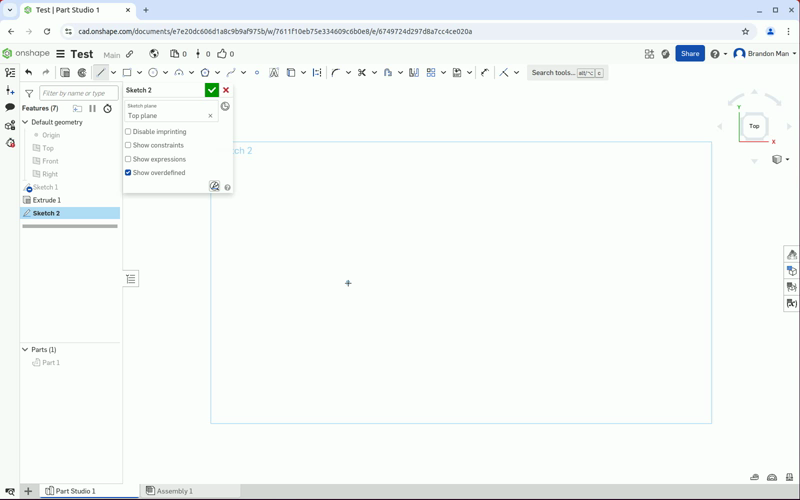
mouse_move(378, 282)
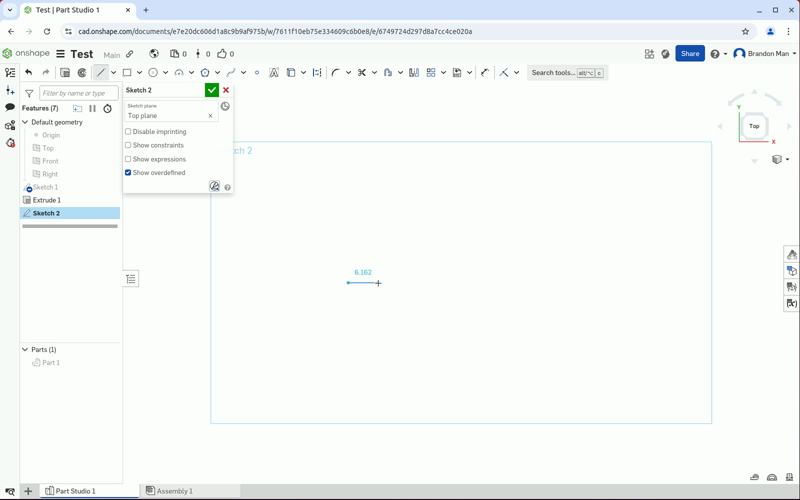
mouse_move(354, 293)
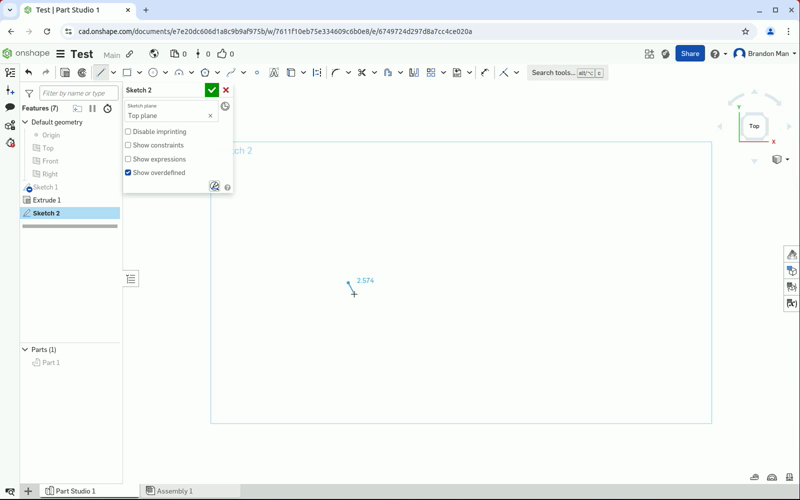
click(354, 293)
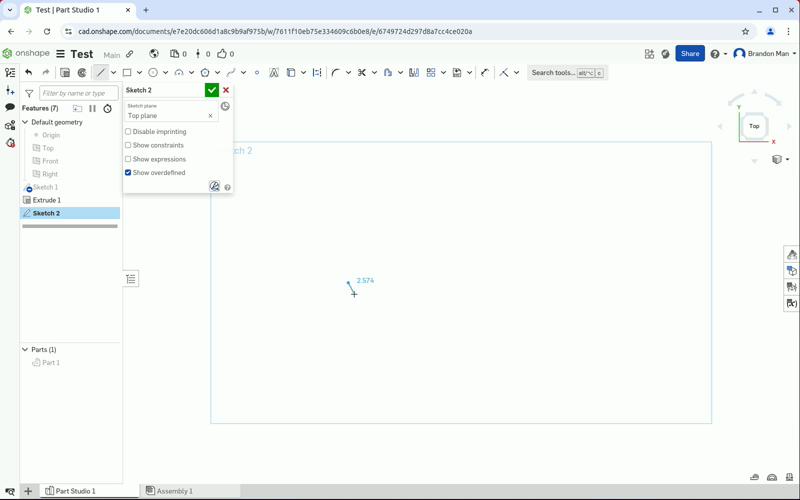
key_up(shift)
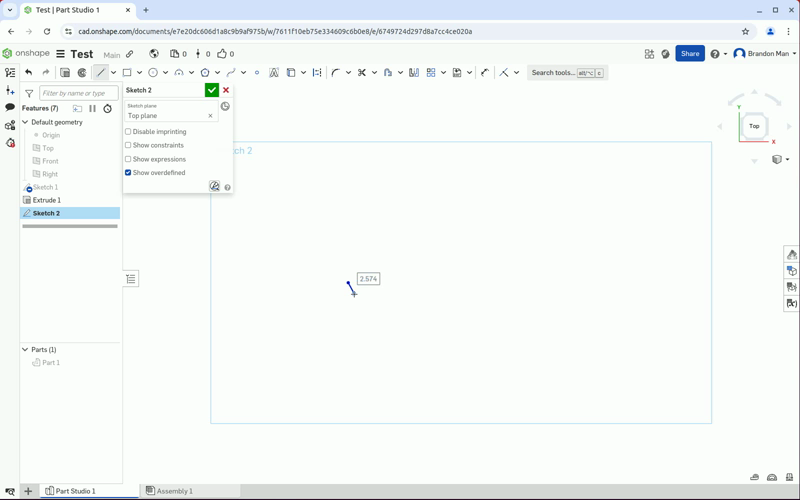
key_down(shift)
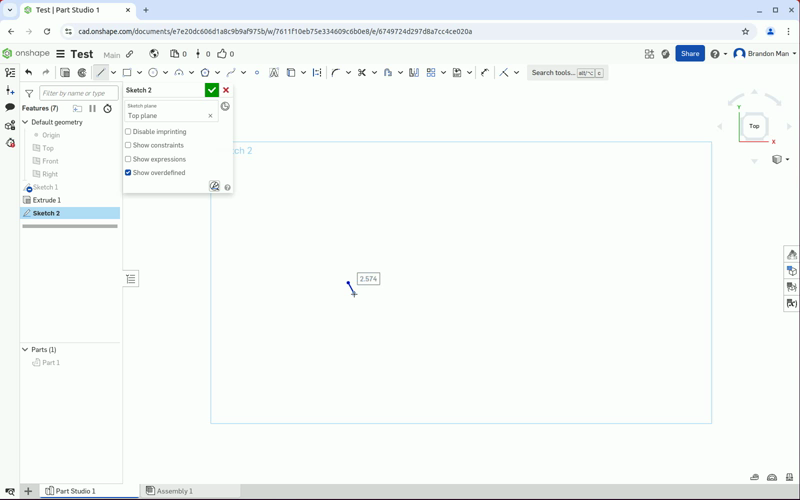
mouse_move(384, 293)
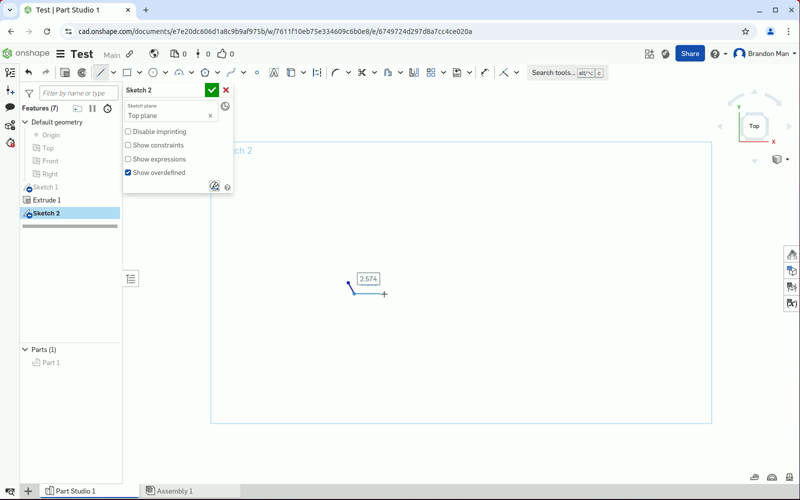
mouse_move(366, 293)
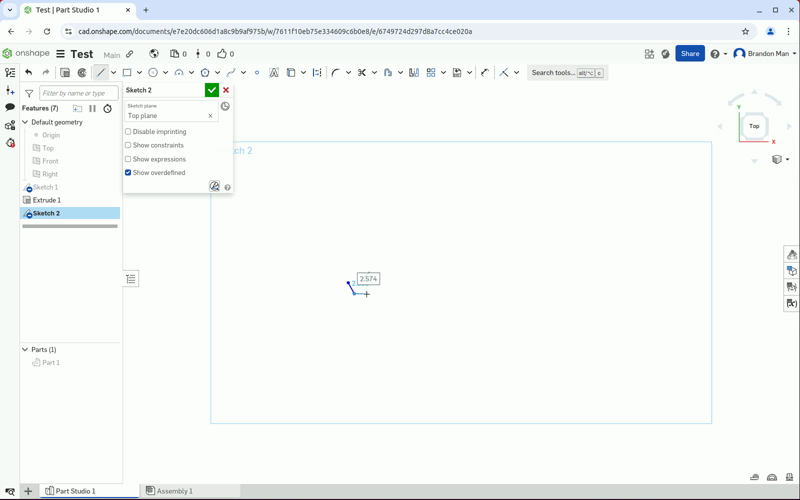
click(366, 293)
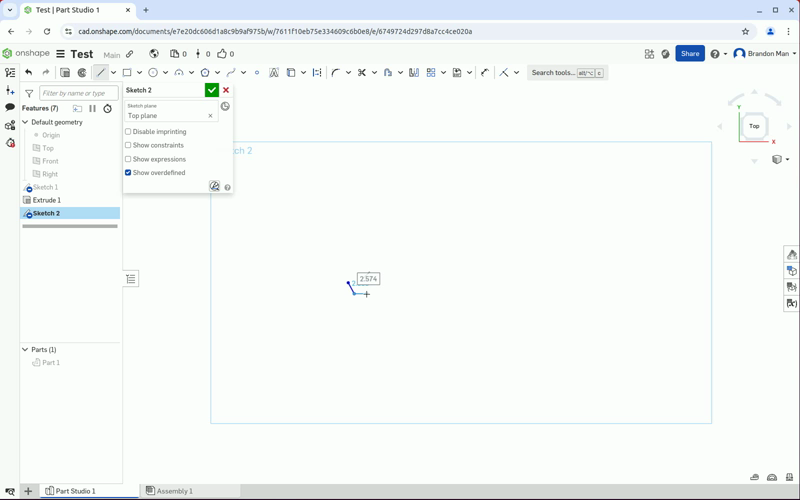
key_up(shift)
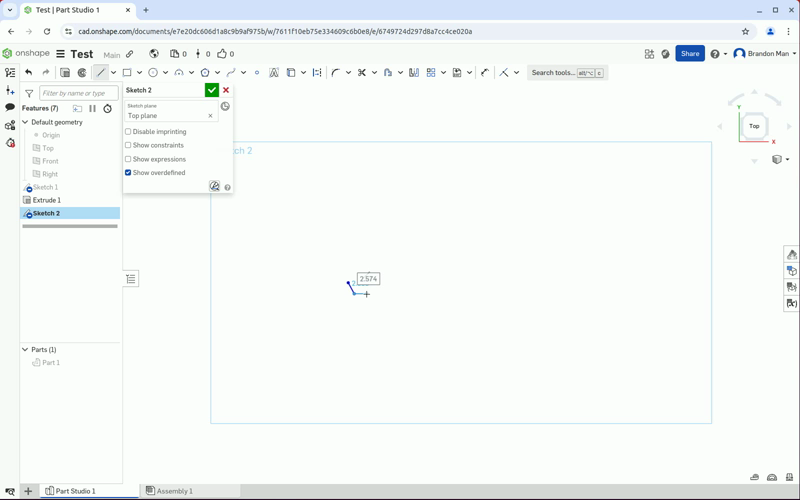
key_down(shift)
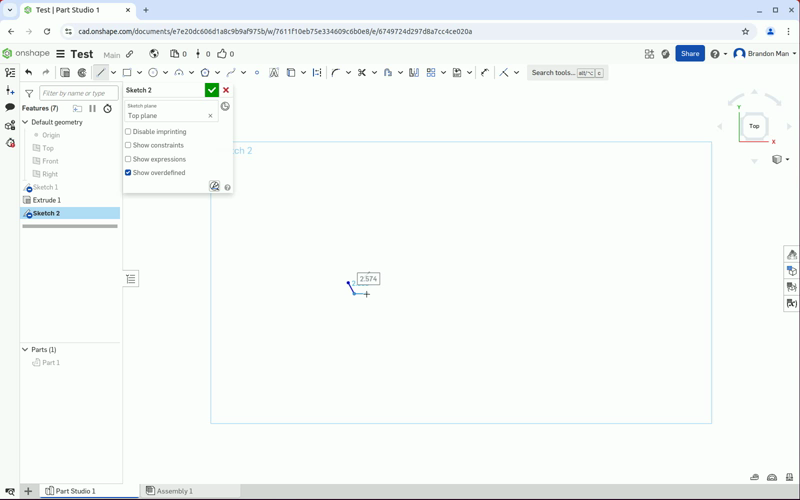
mouse_move(396, 293)
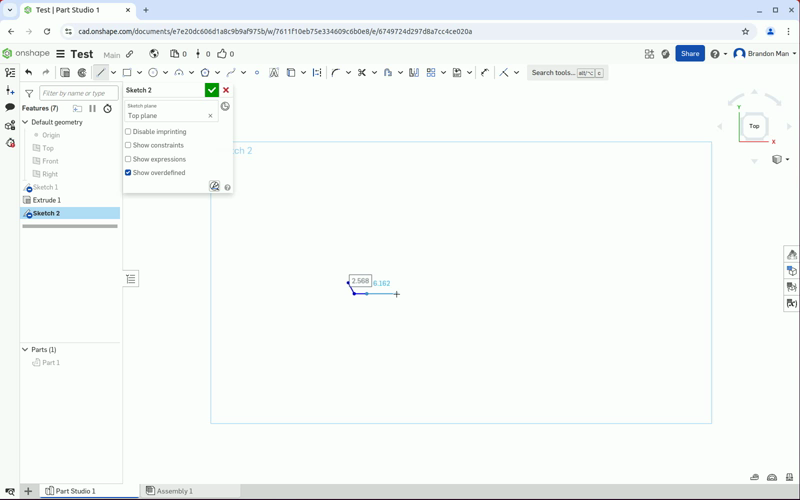
mouse_move(372, 283)
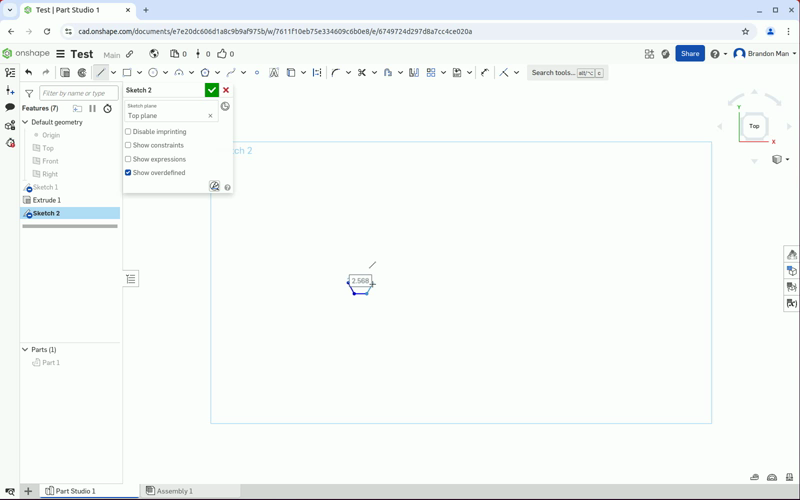
click(372, 283)
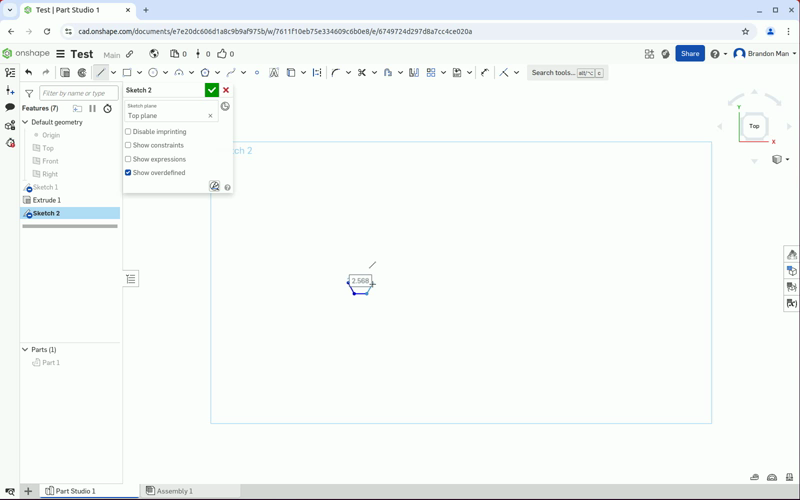
key_up(shift)
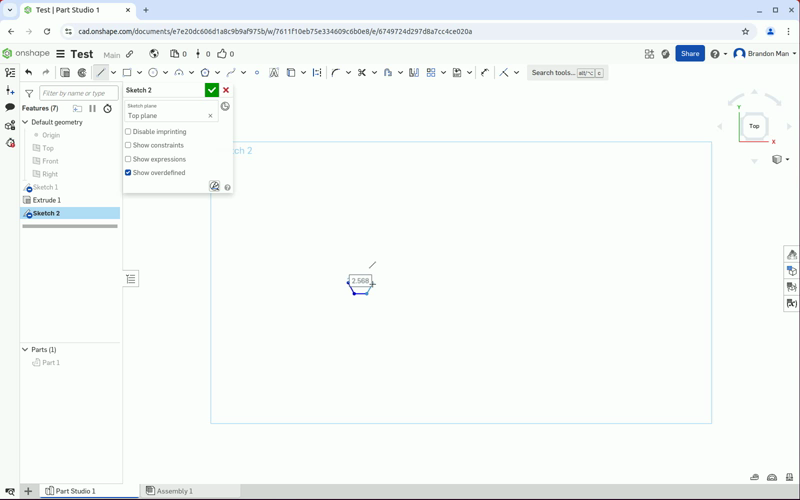
key_down(shift)
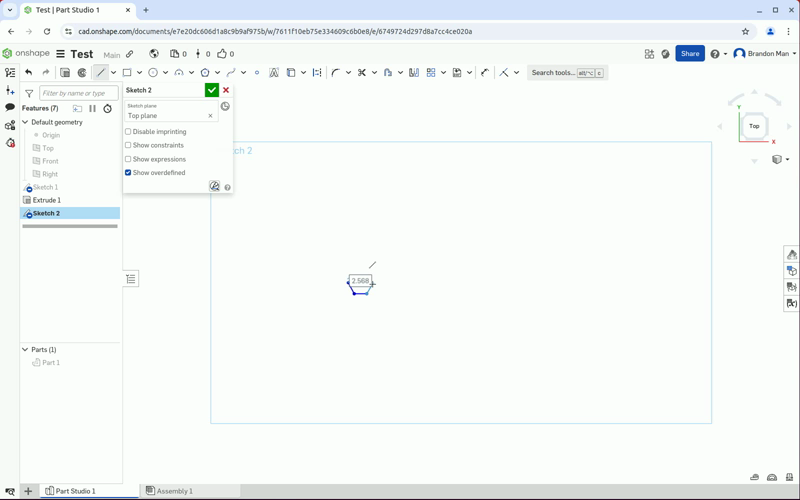
mouse_move(402, 283)
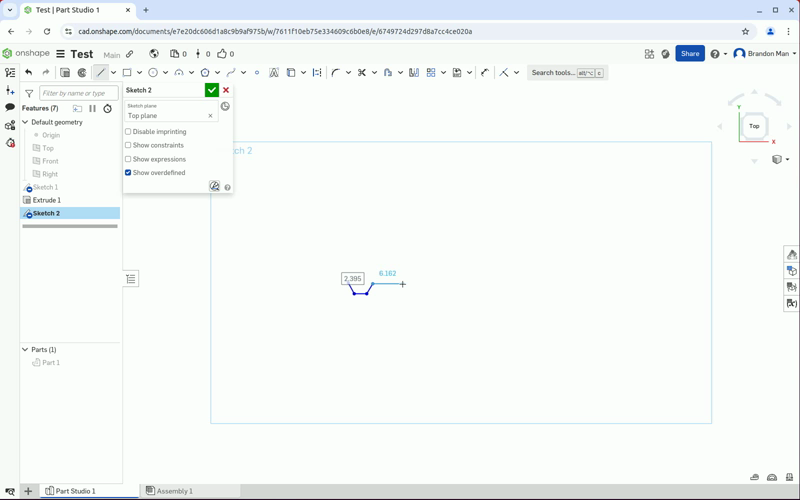
mouse_move(366, 272)
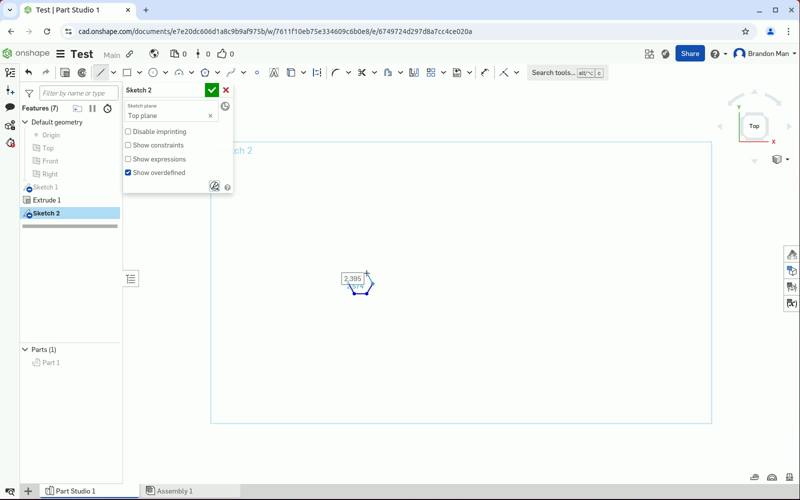
click(366, 272)
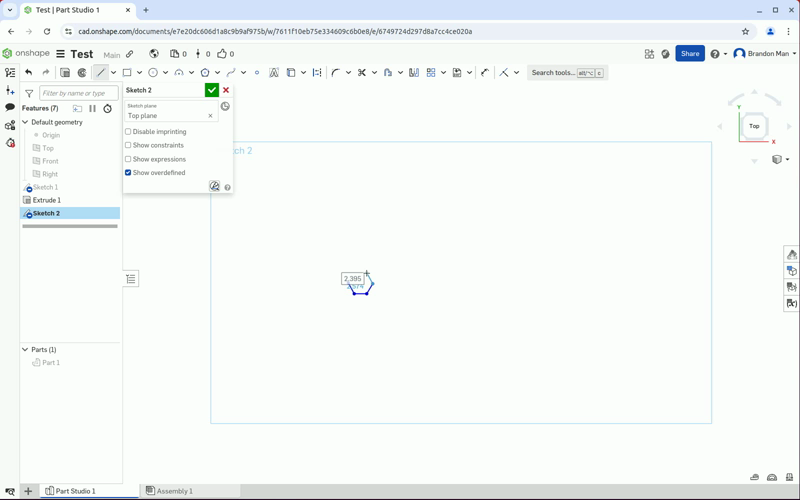
key_up(shift)
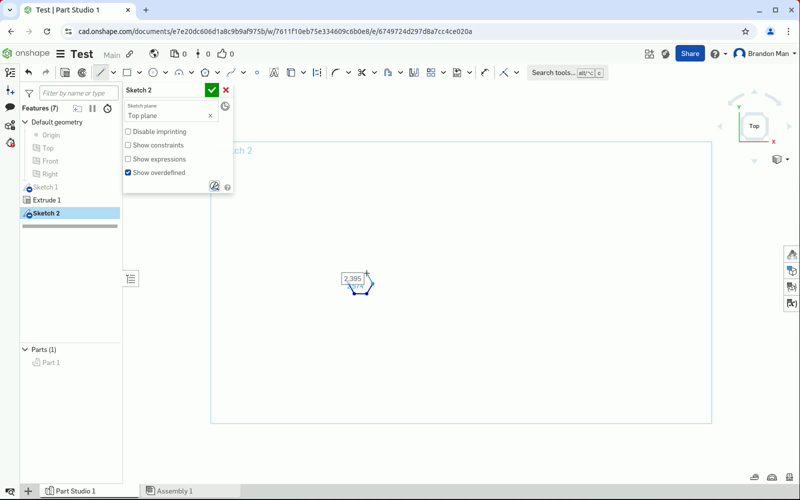
key_down(shift)
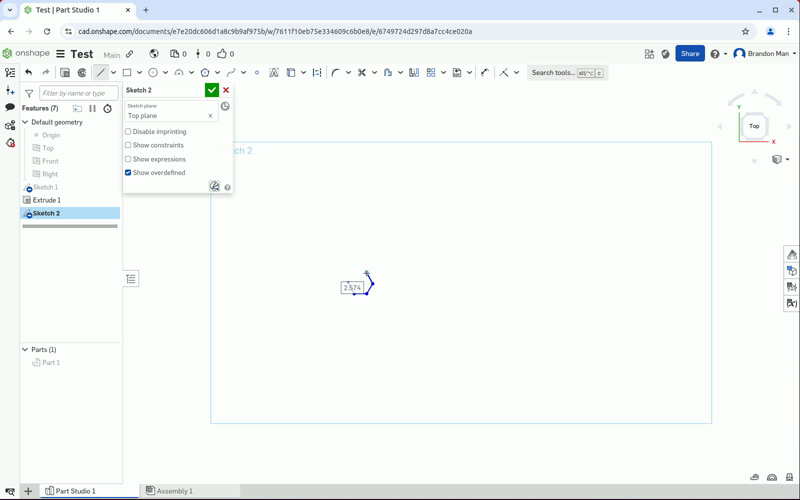
mouse_move(396, 272)
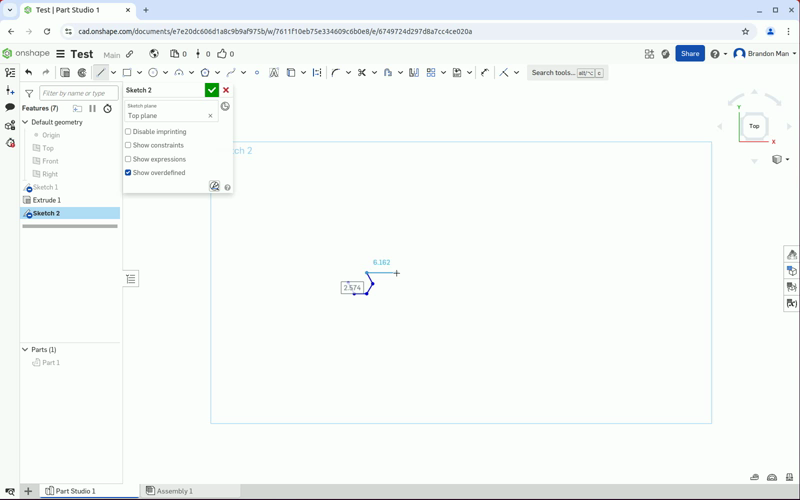
mouse_move(354, 272)
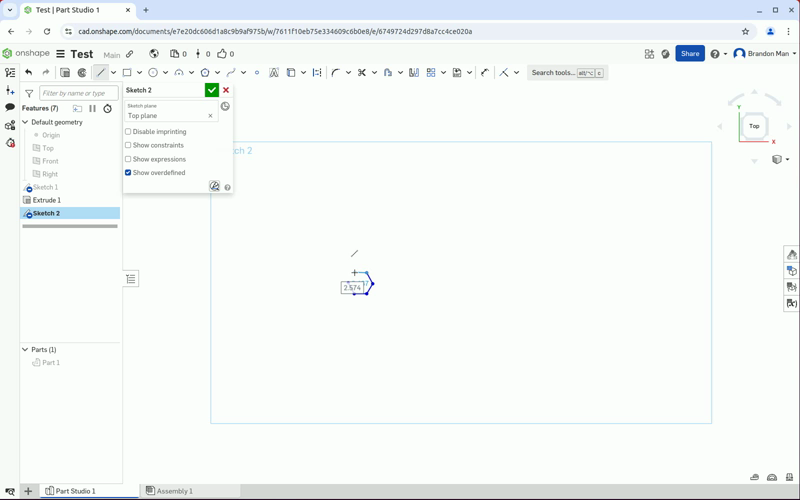
click(354, 272)
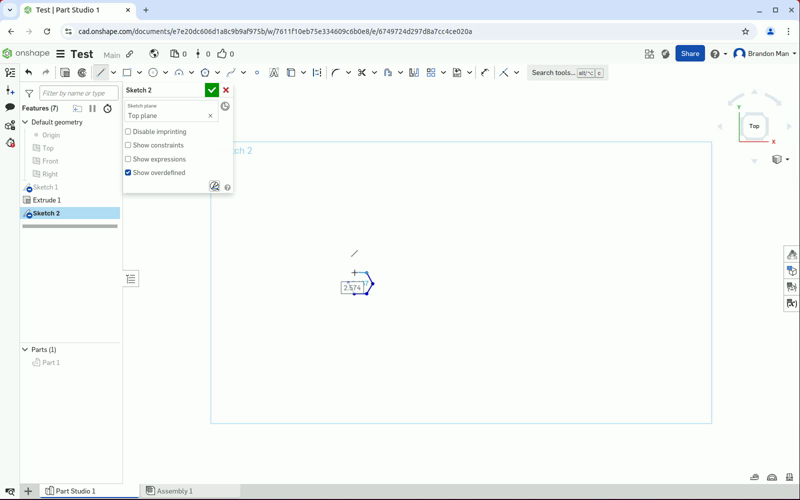
key_up(shift)
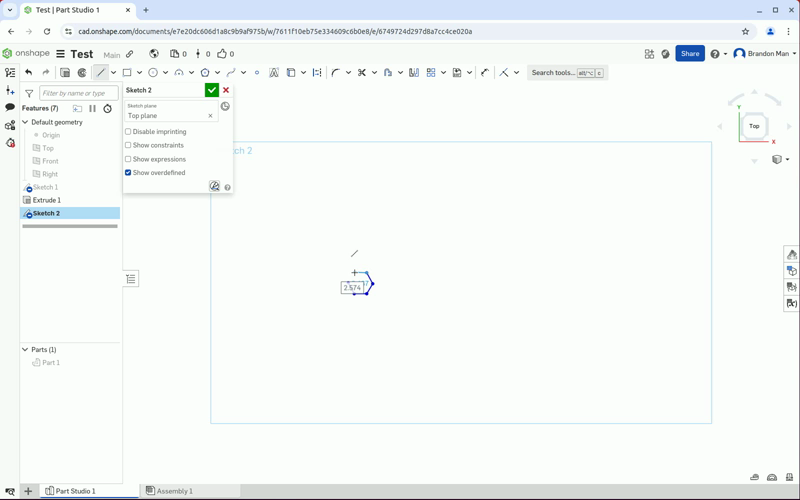
mouse_move(384, 272)
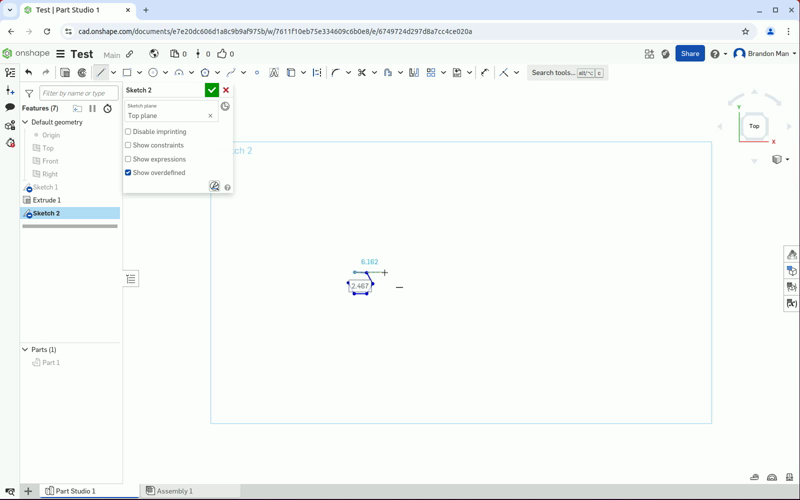
key_down(shift)
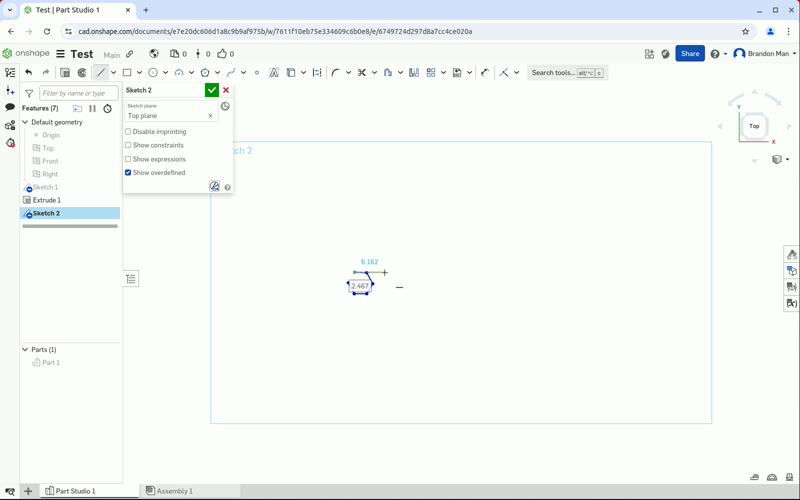
mouse_move(348, 282)
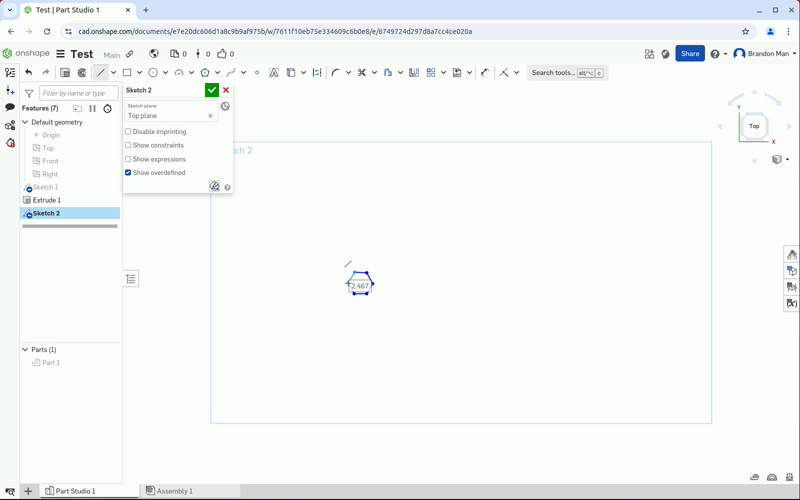
key_up(shift)
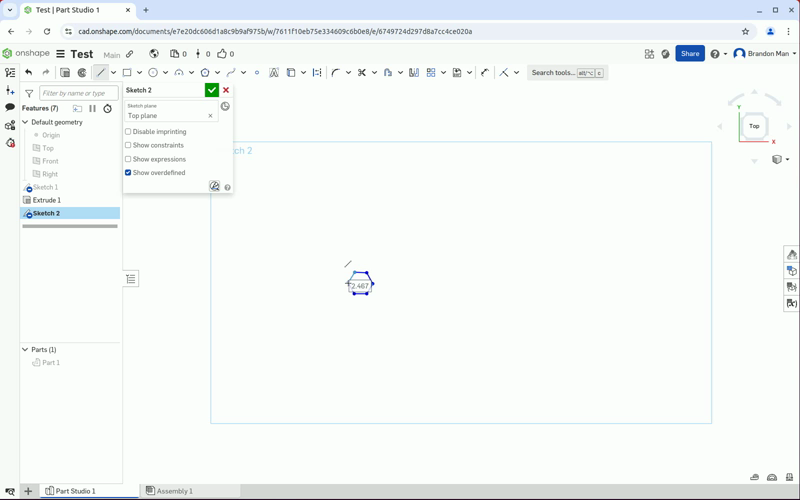
click(348, 282)
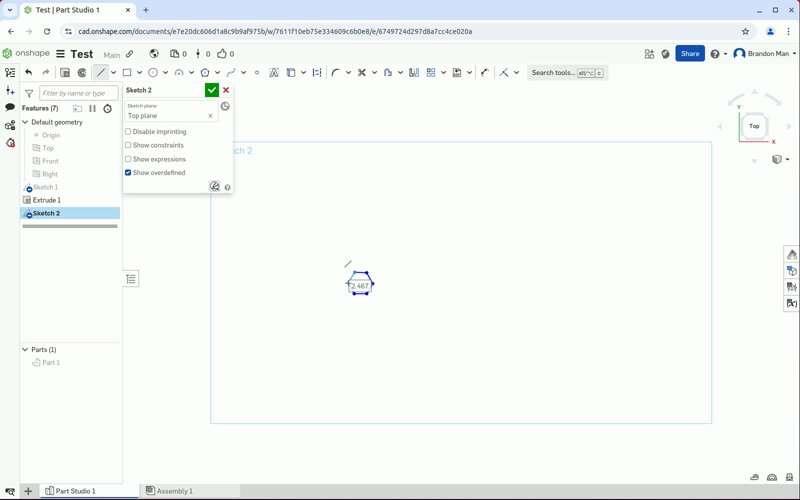
key(esc)
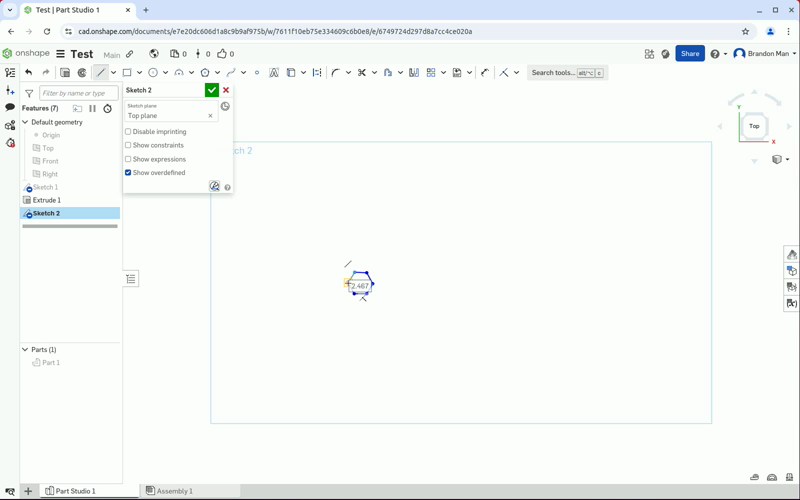
key(c)
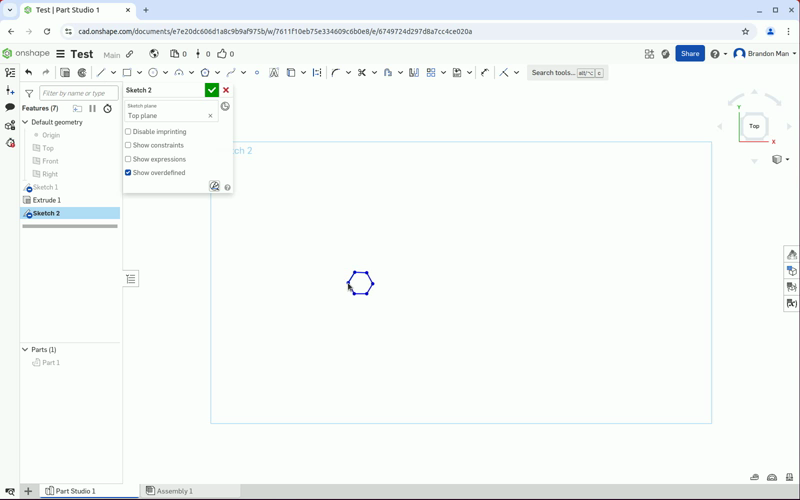
key_down(shift)
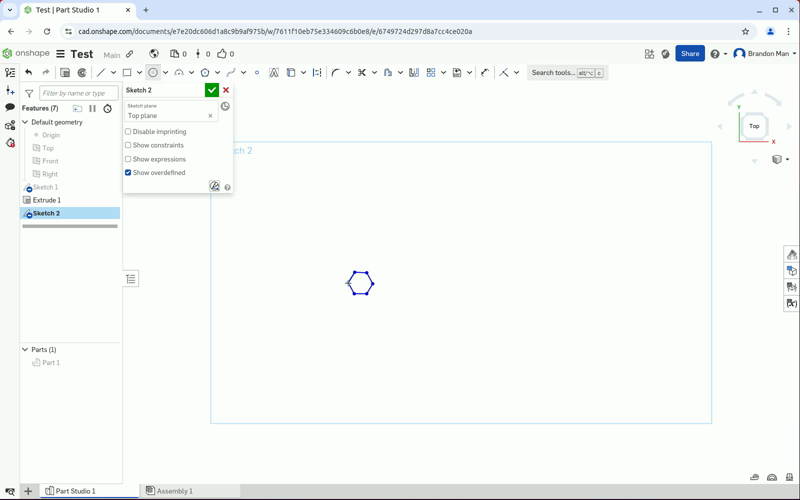
mouse_move(360, 283)
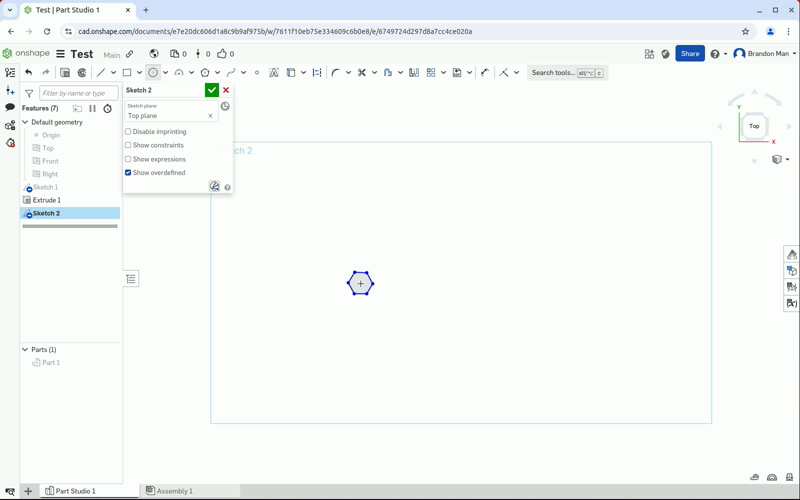
click(360, 283)
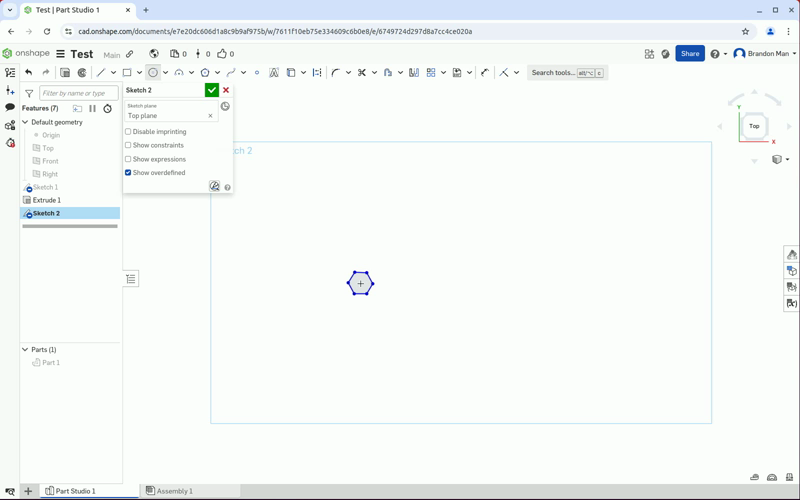
key_up(shift)
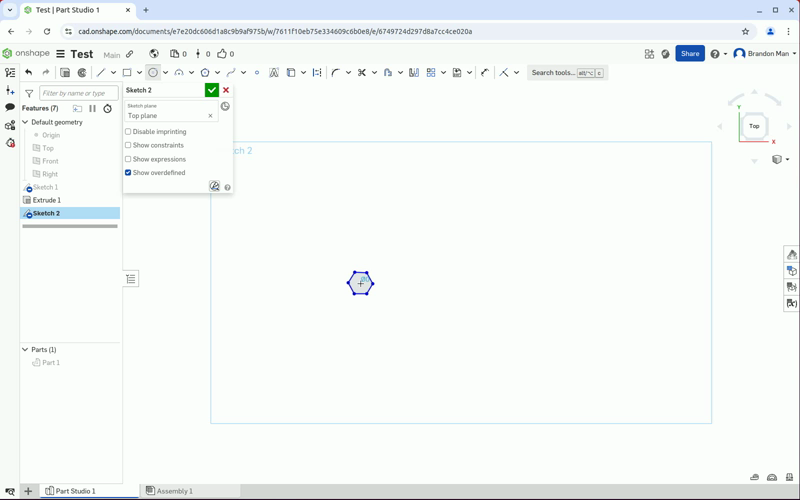
mouse_move(365, 283)
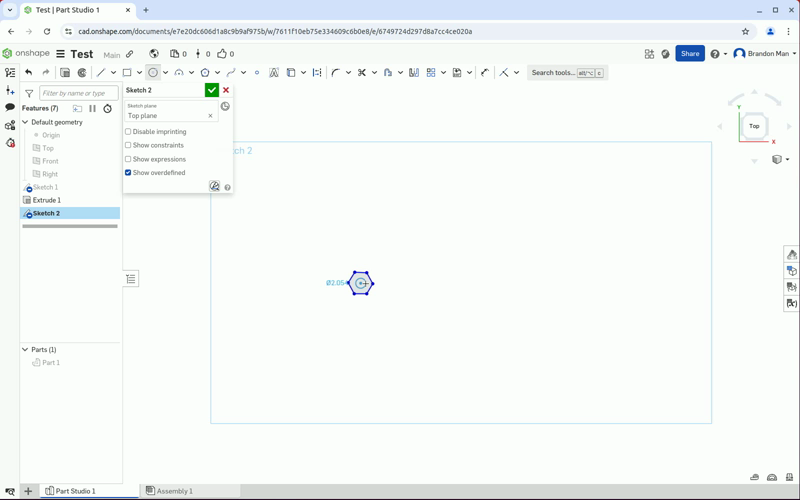
click(365, 283)
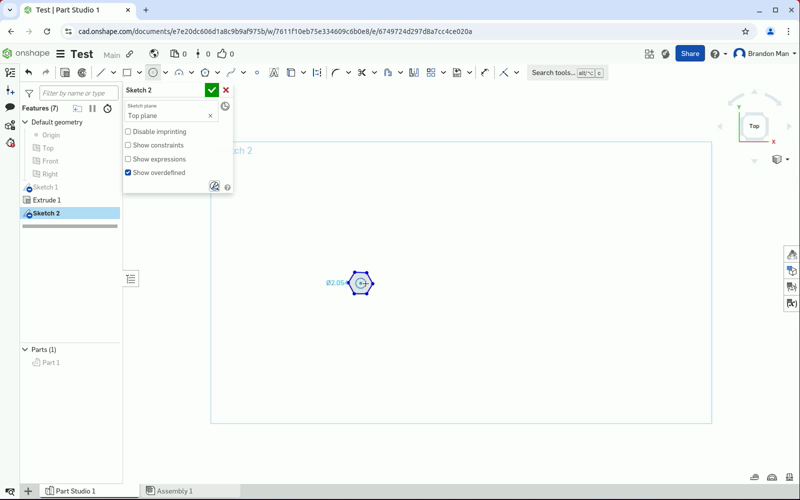
key(esc)
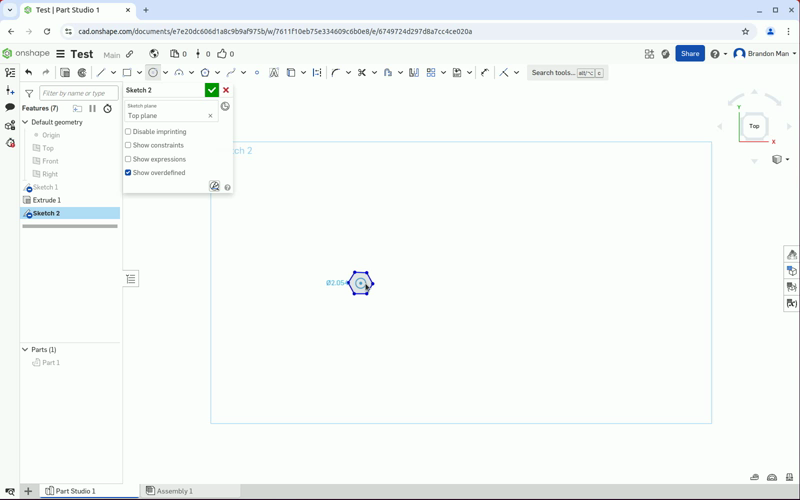
mouse_move(359, 276)
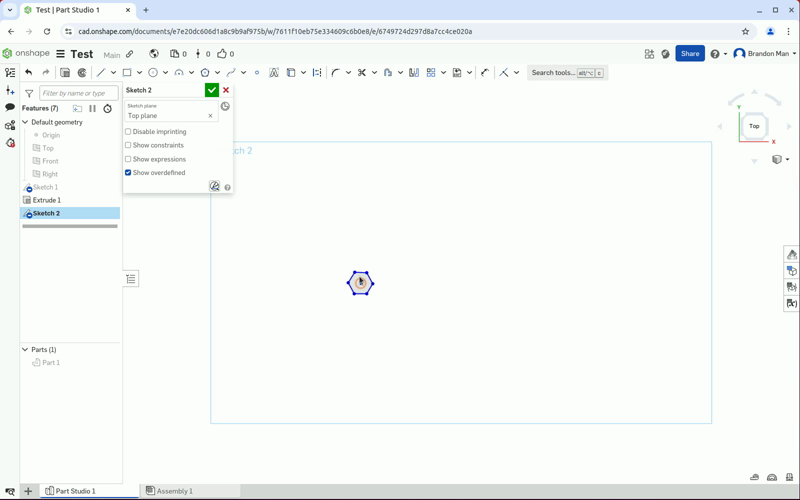
scroll(6)
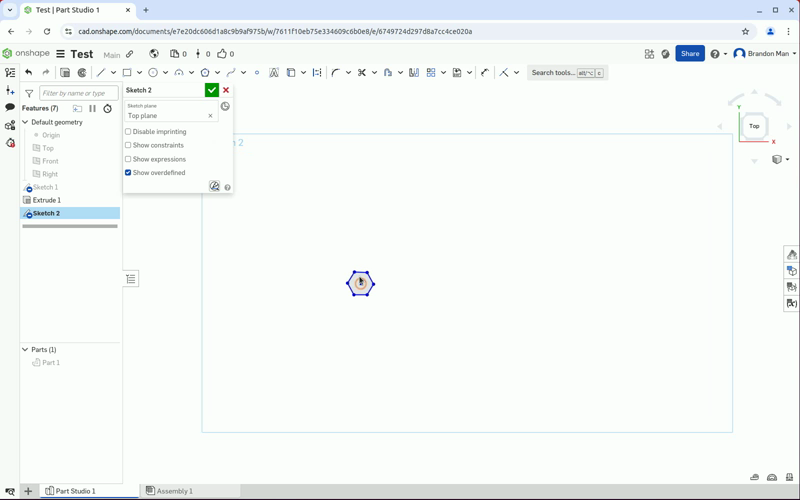
scroll(6)
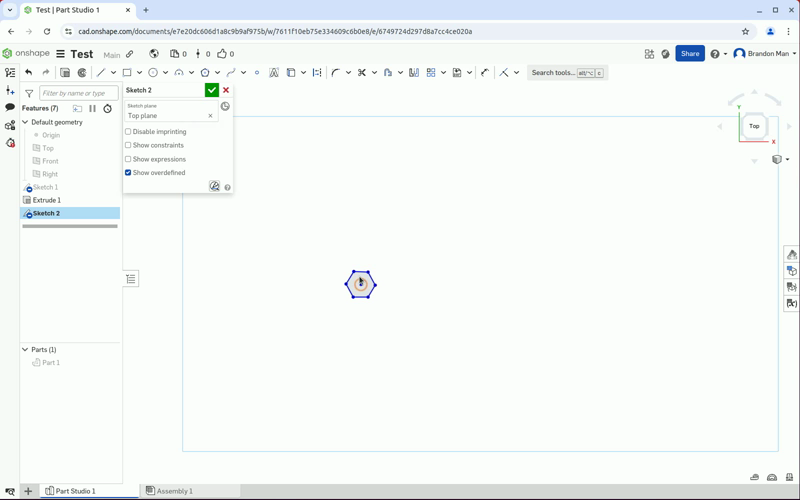
scroll(6)
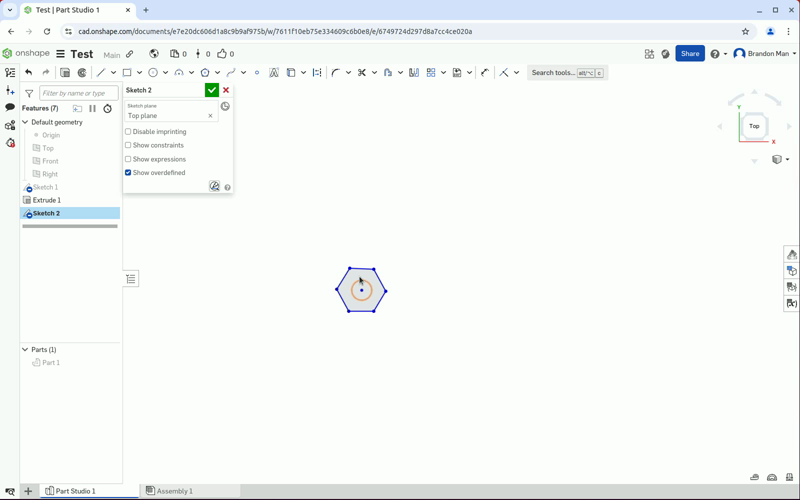
scroll(6)
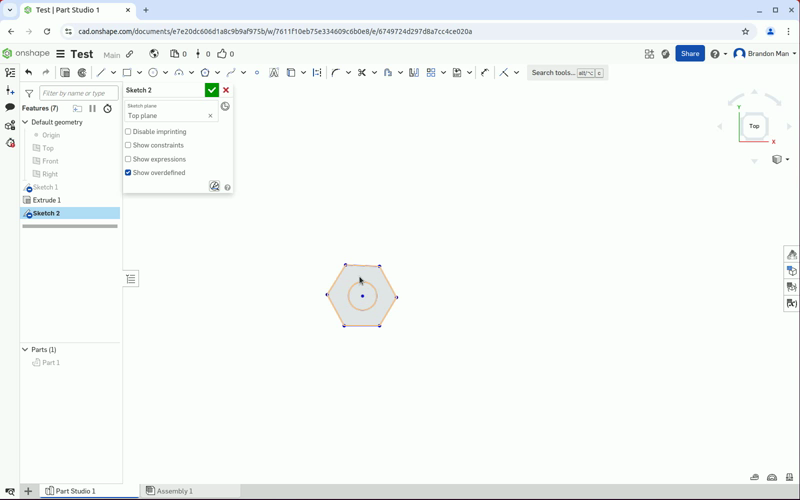
scroll(6)
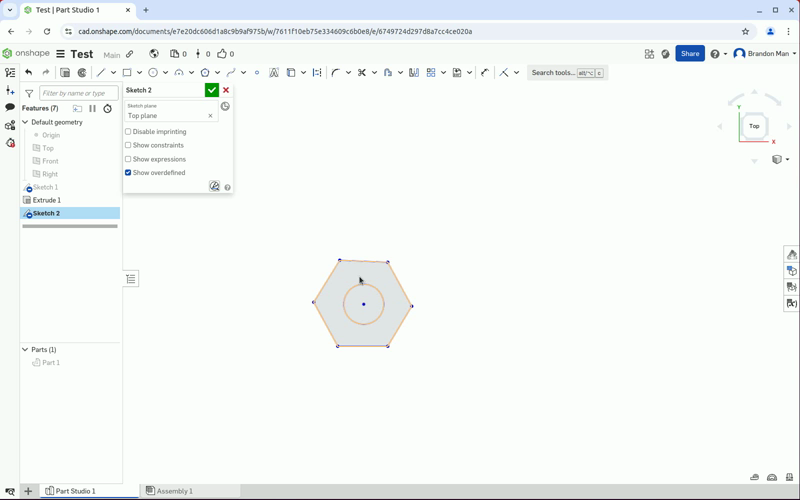
scroll(6)
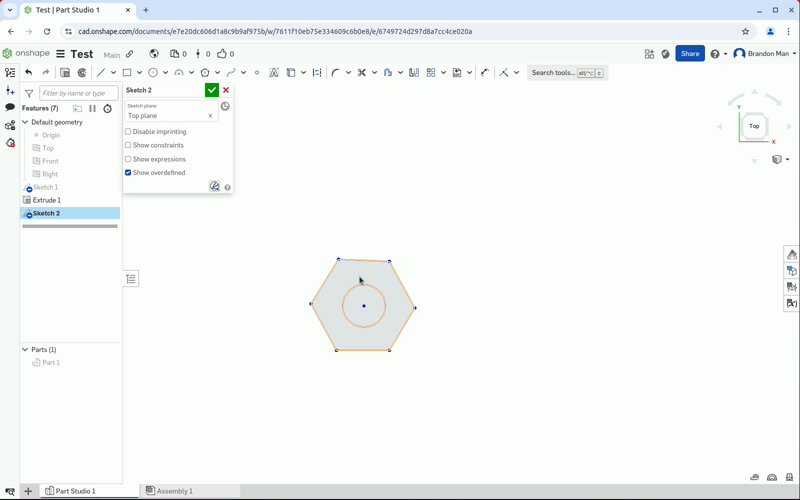
scroll(6)
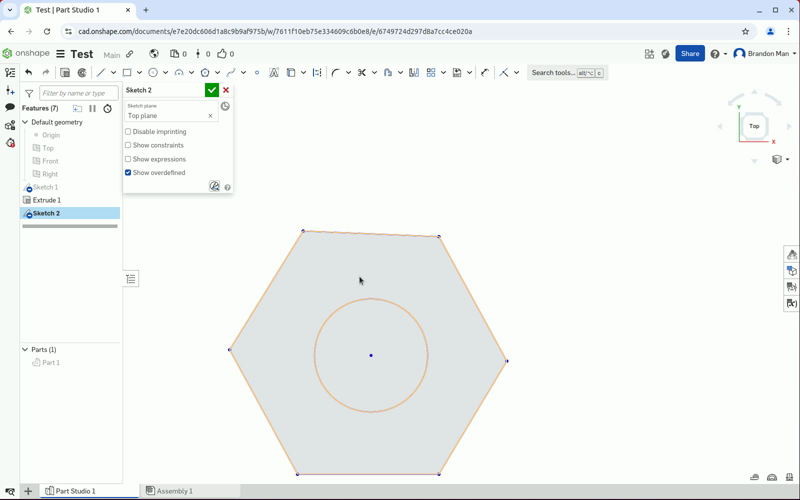
click(359, 276)
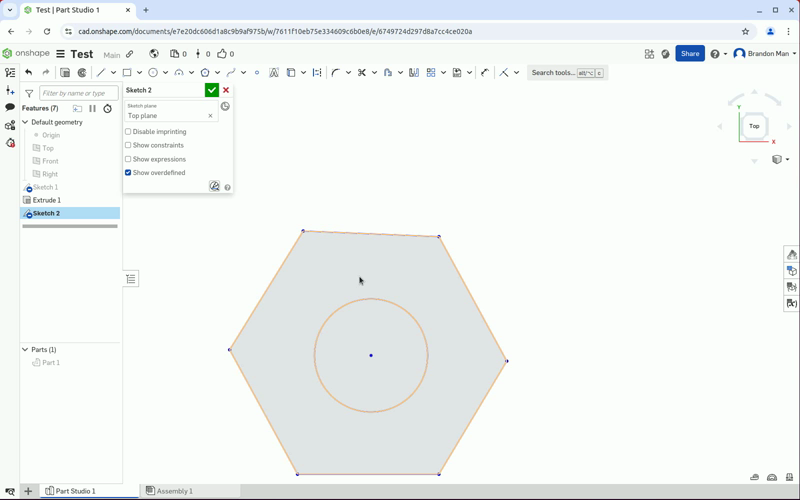
scroll(-6)
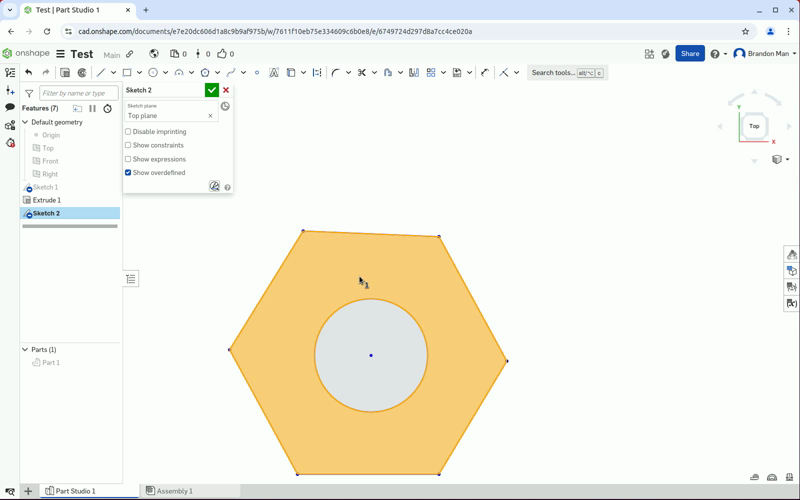
scroll(-6)
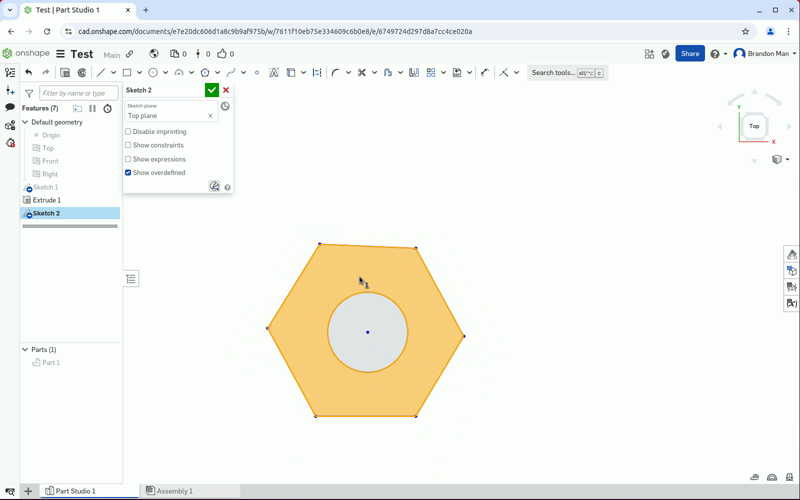
scroll(-6)
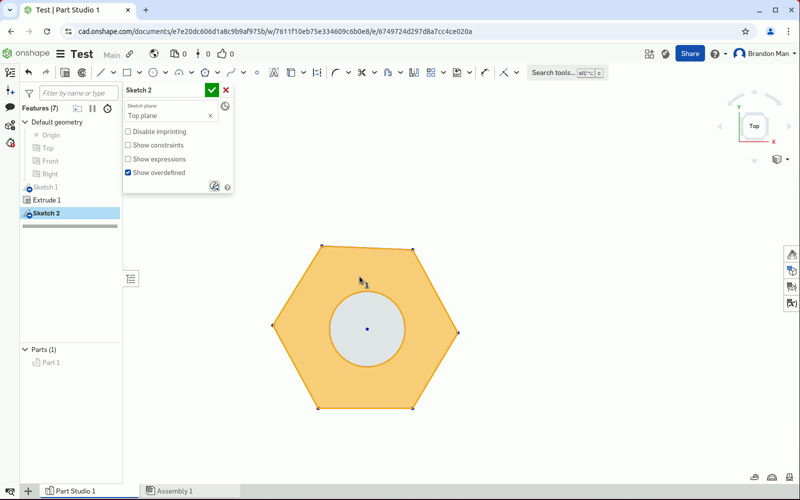
scroll(-6)
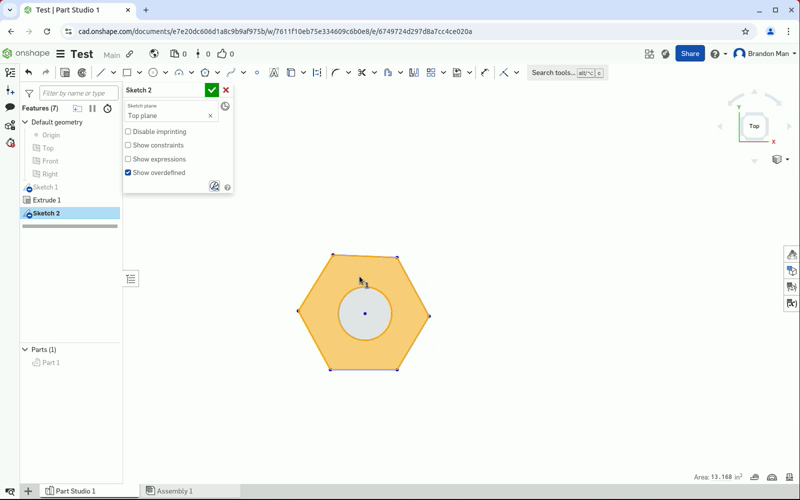
scroll(-6)
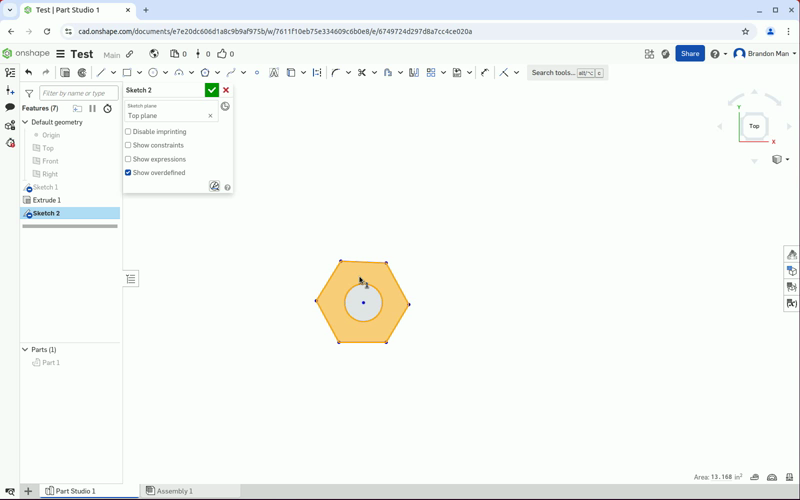
scroll(-6)
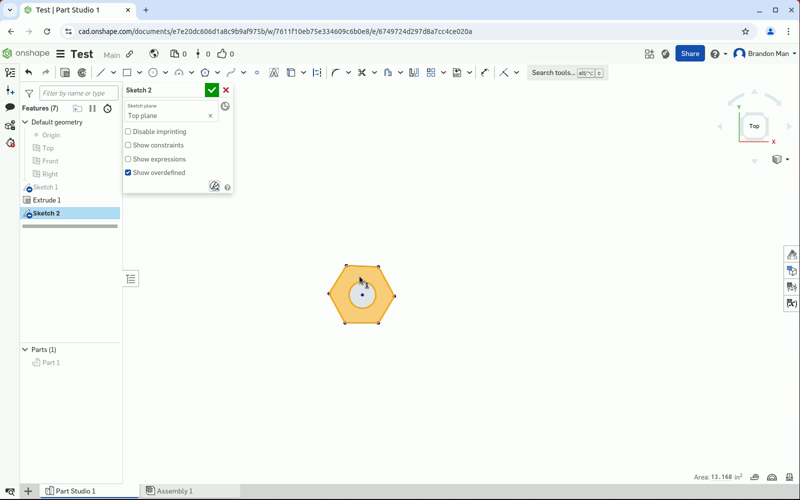
scroll(-6)
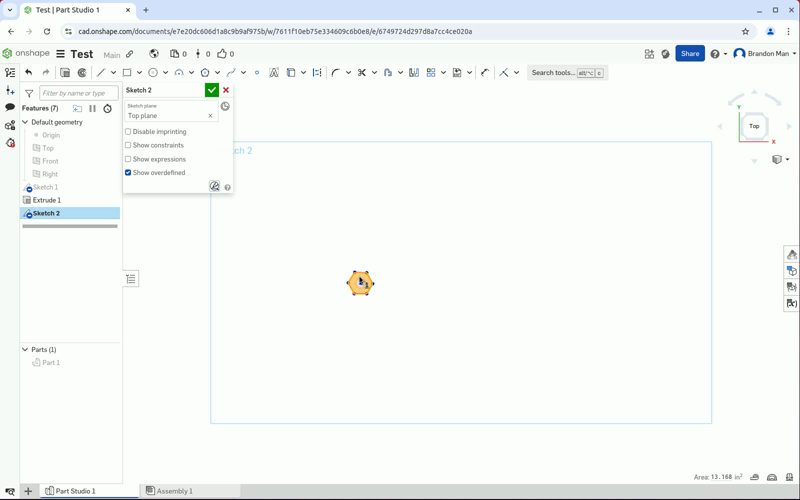
mouse_move(73, 352)
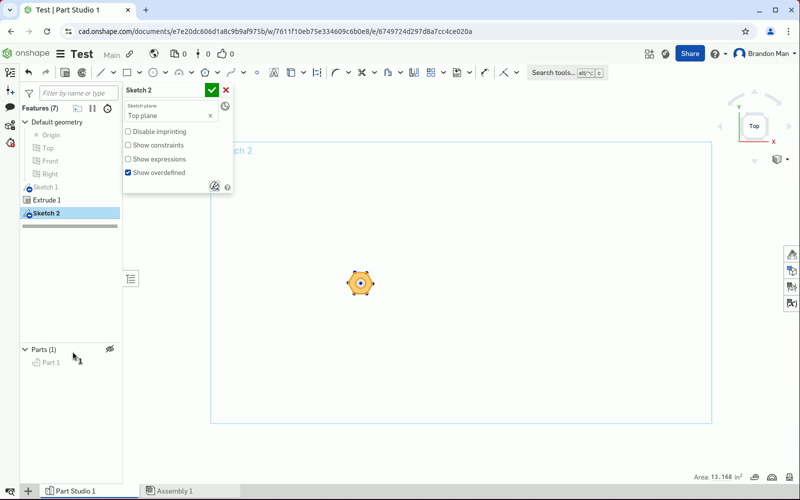
key(shift+y)
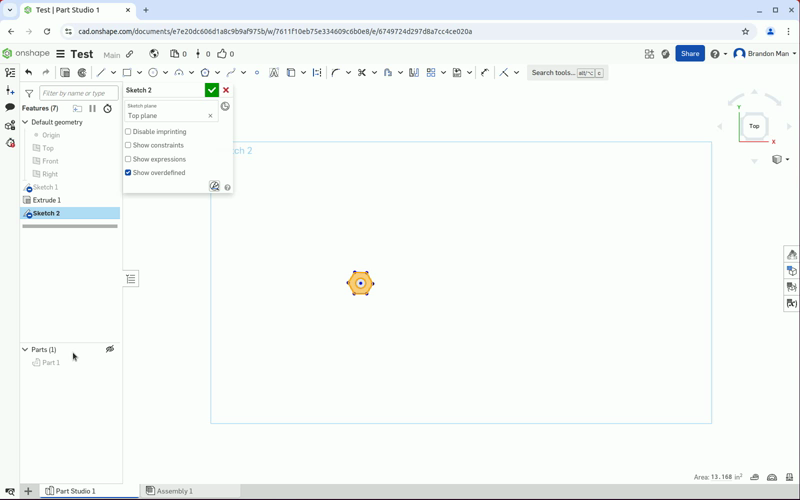
key(shift+e)
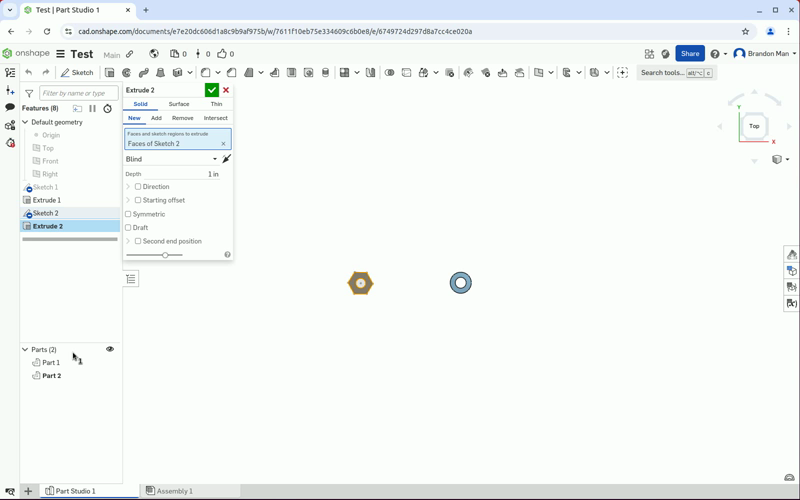
mouse_move(143, 106)
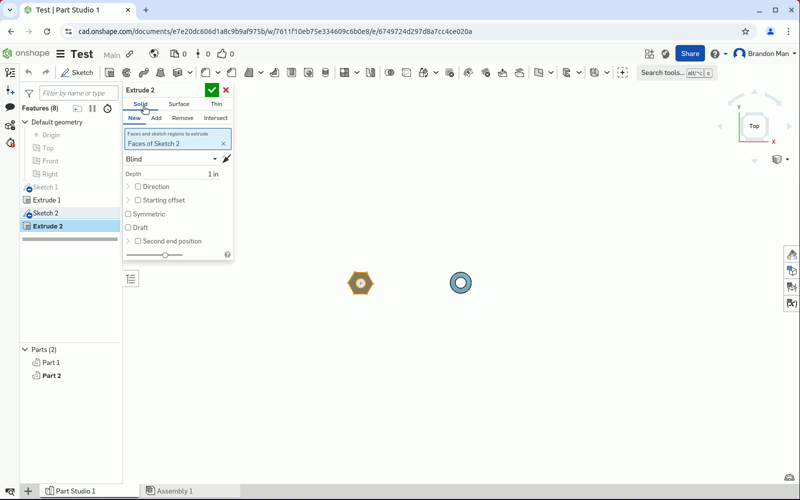
click(143, 106)
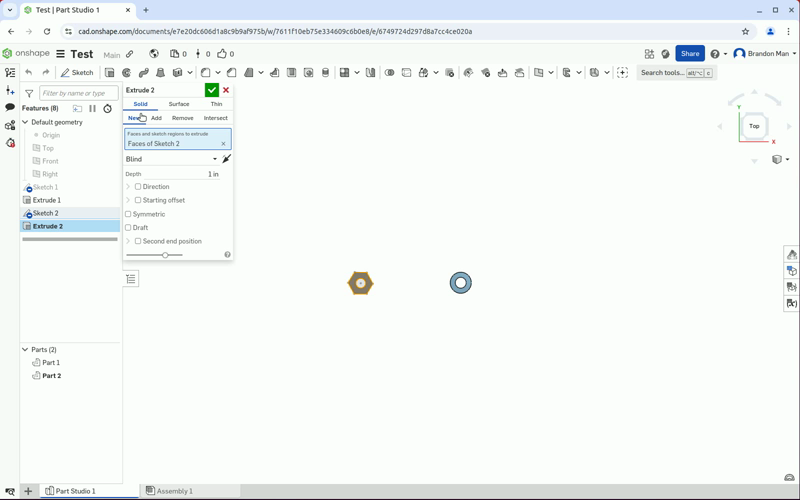
mouse_move(137, 120)
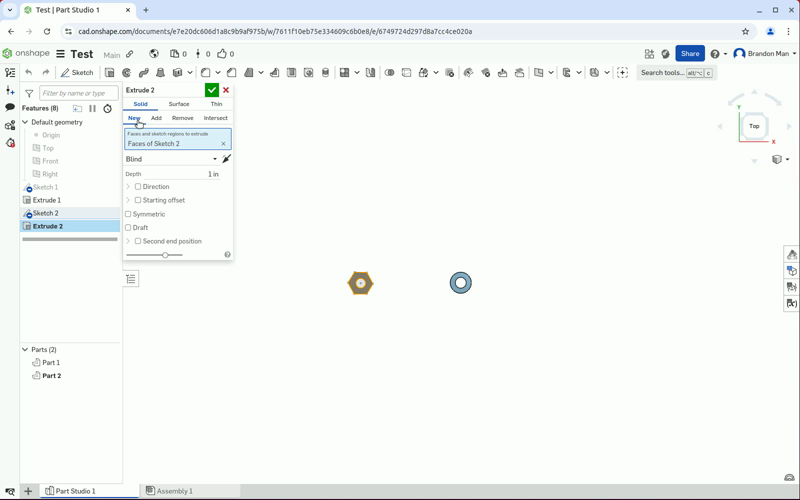
click(137, 120)
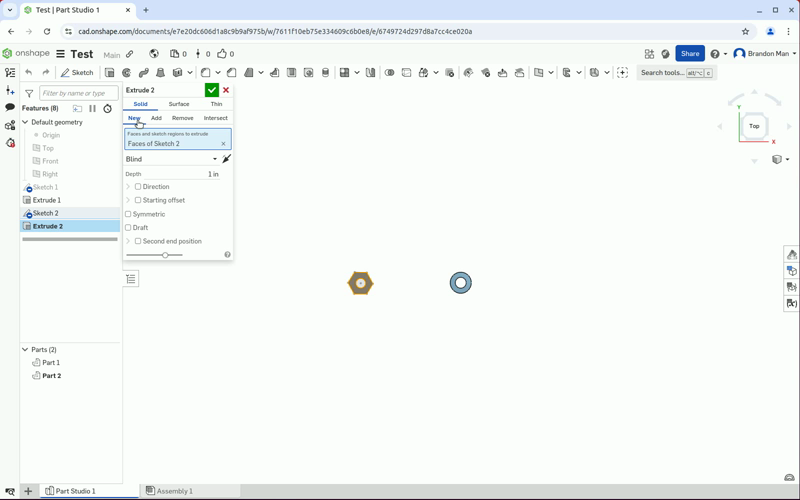
key(tab, 4)
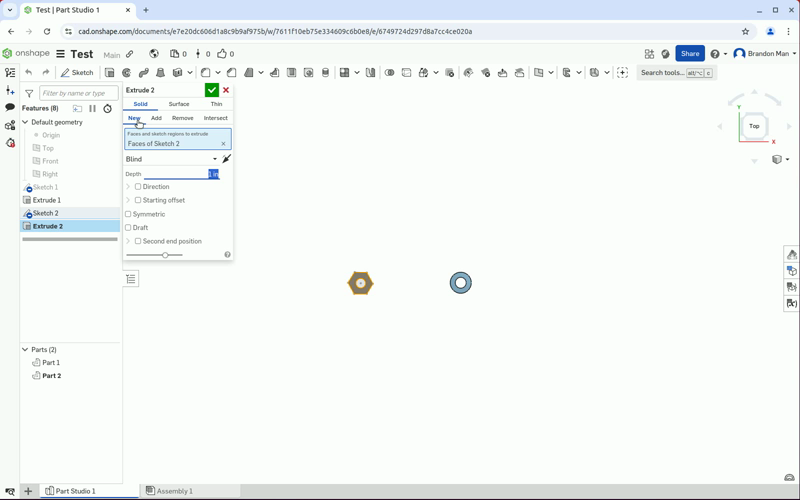
text(10.351)
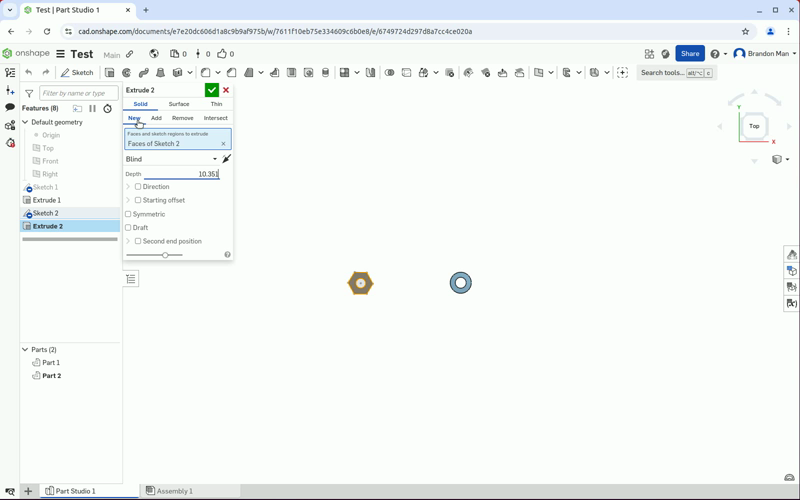
key(enter)
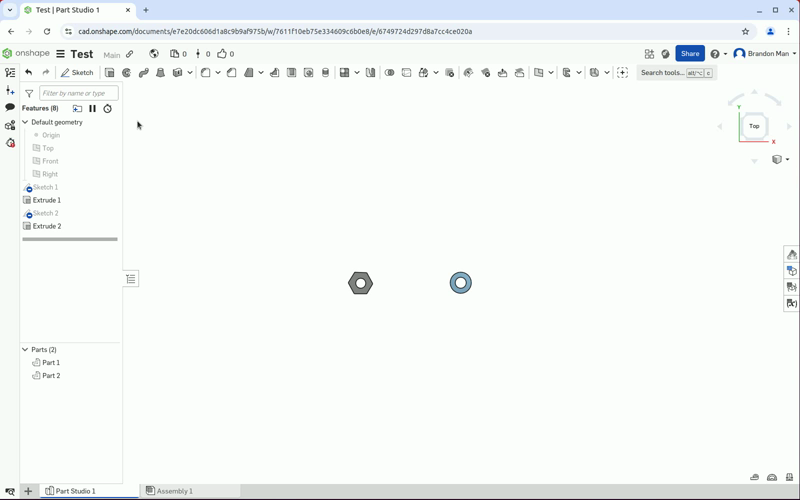
key(shift+h)
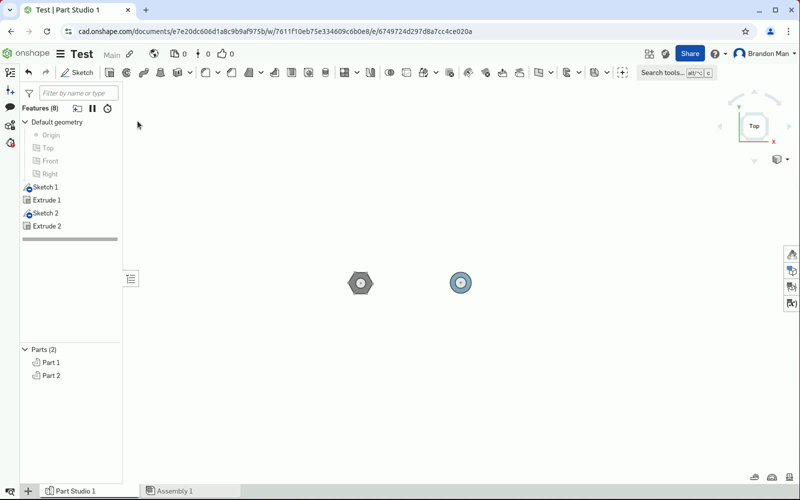
key(shift+h)
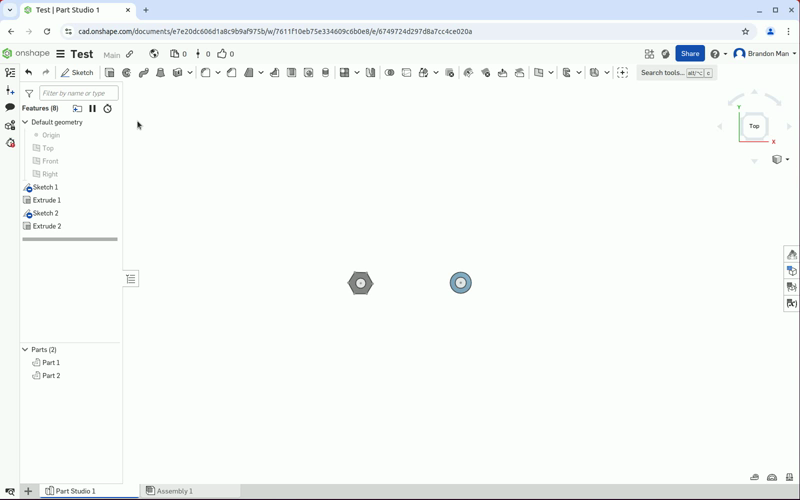
key(shift+7)
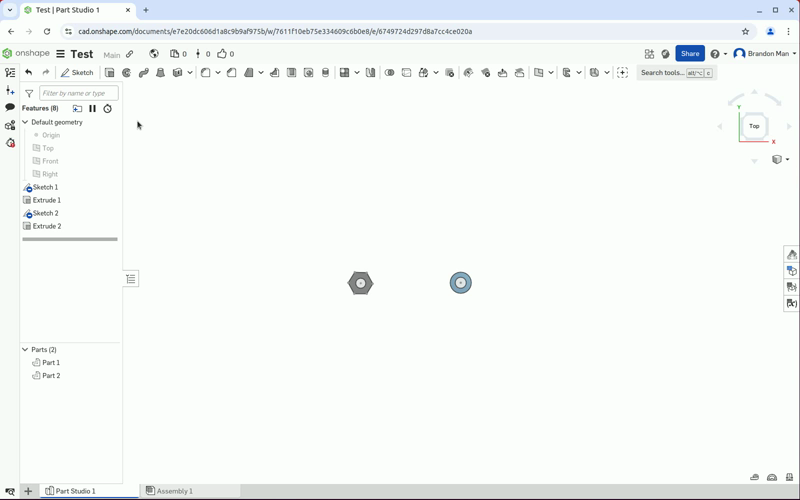
key(up, 3)
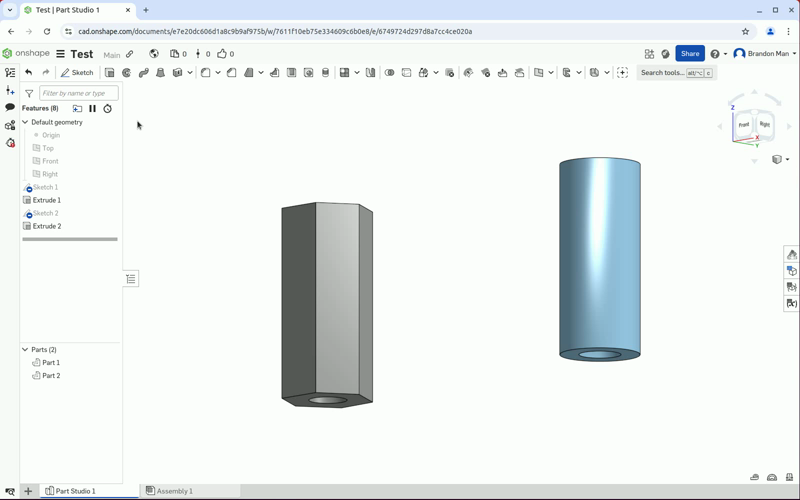
key(left, 3)
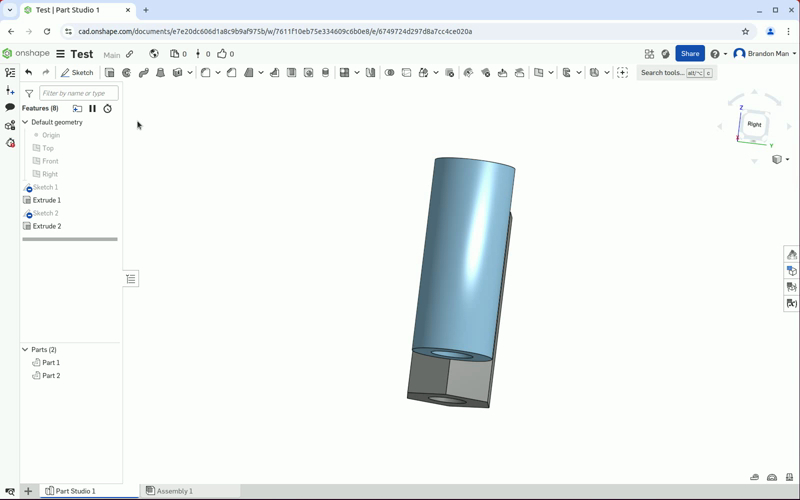
key(right, 3)
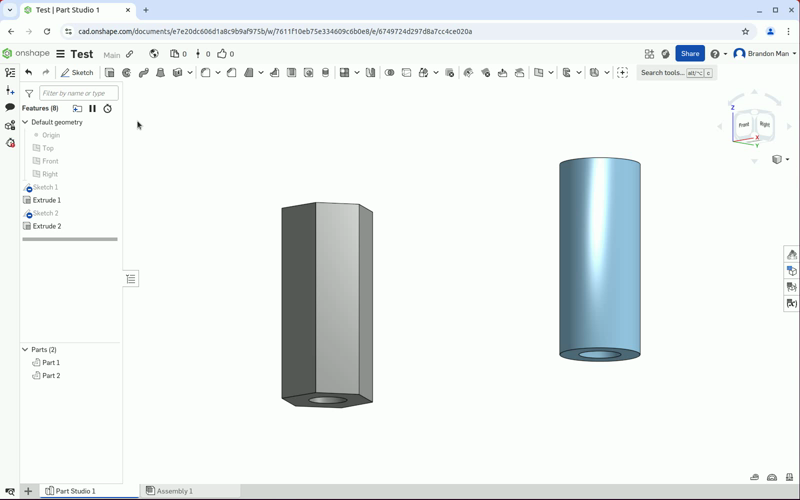
key(down, 3)
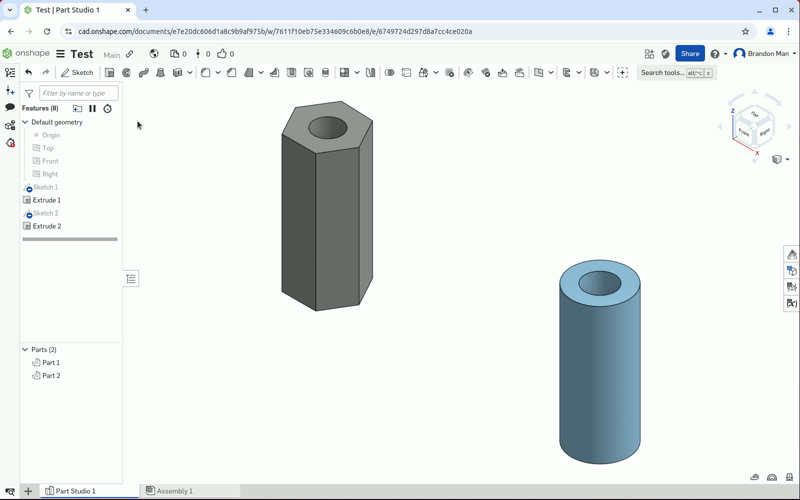
mouse_move(73, 189)
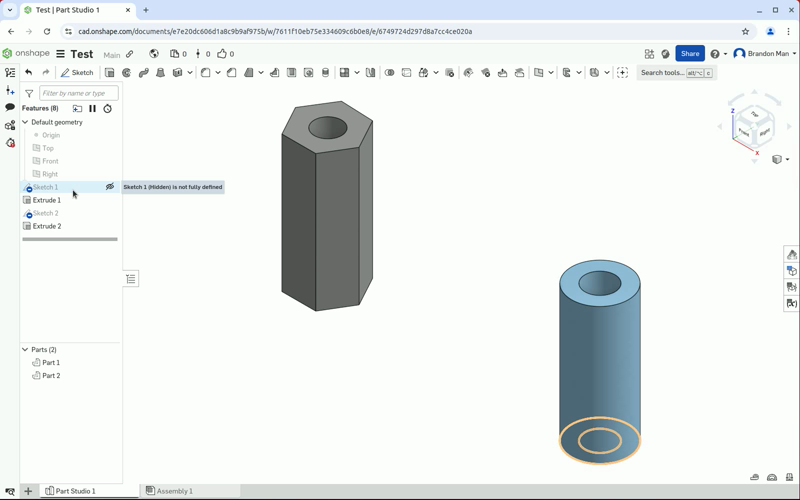
click(73, 189)